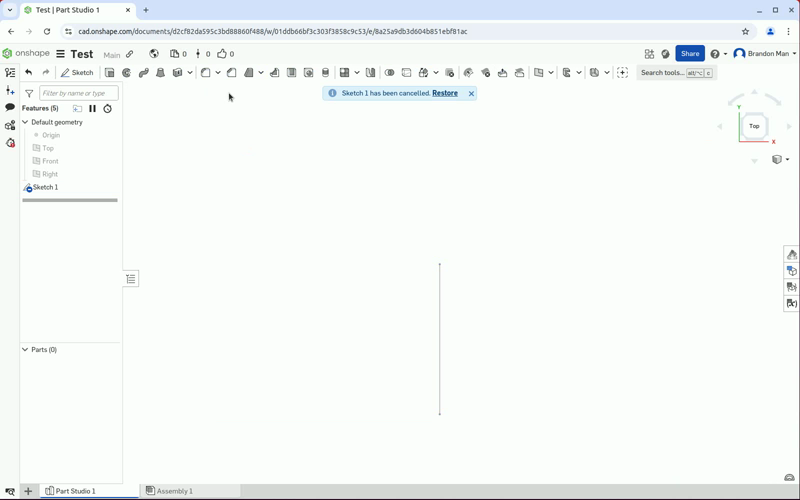
key(shift+h)
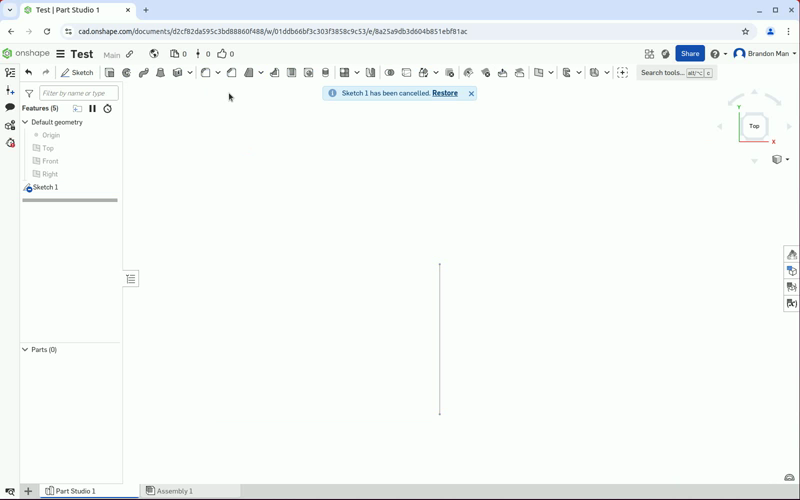
key(shift+s)
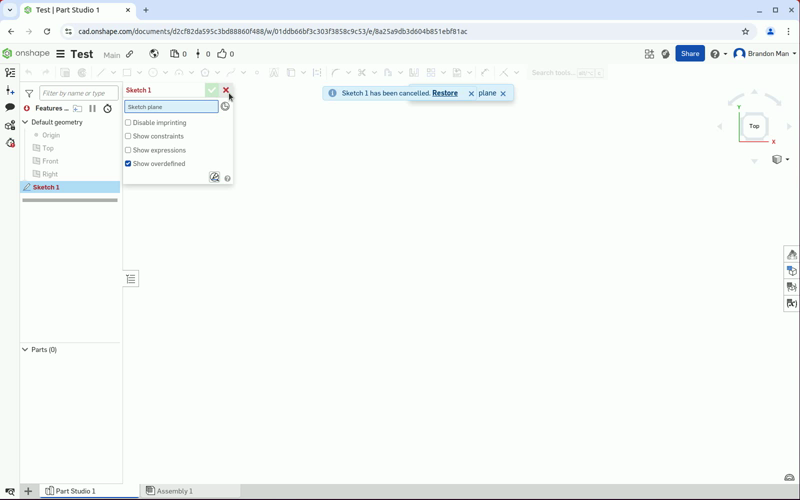
mouse_move(73, 150)
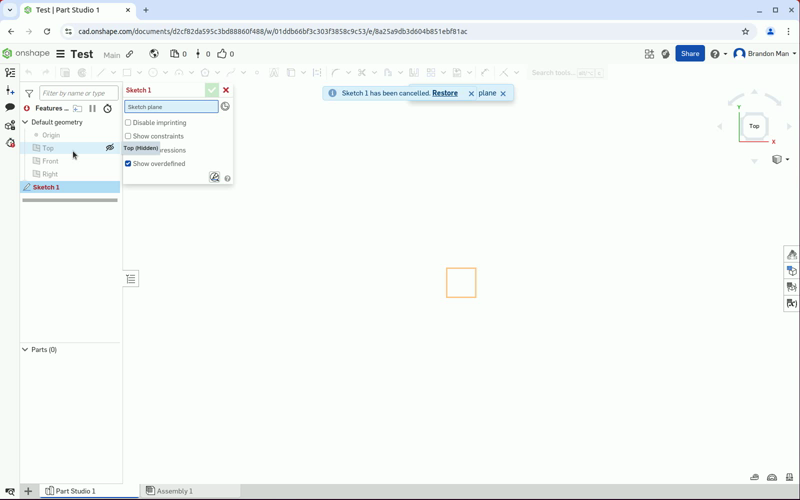
click(73, 150)
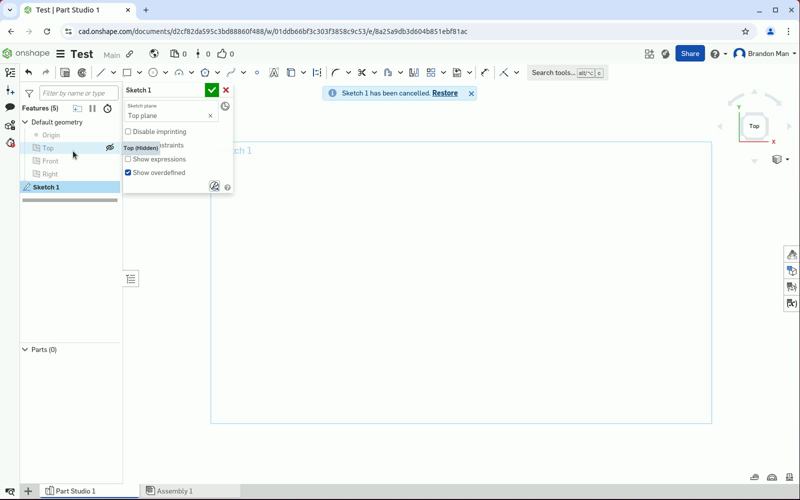
mouse_move(73, 352)
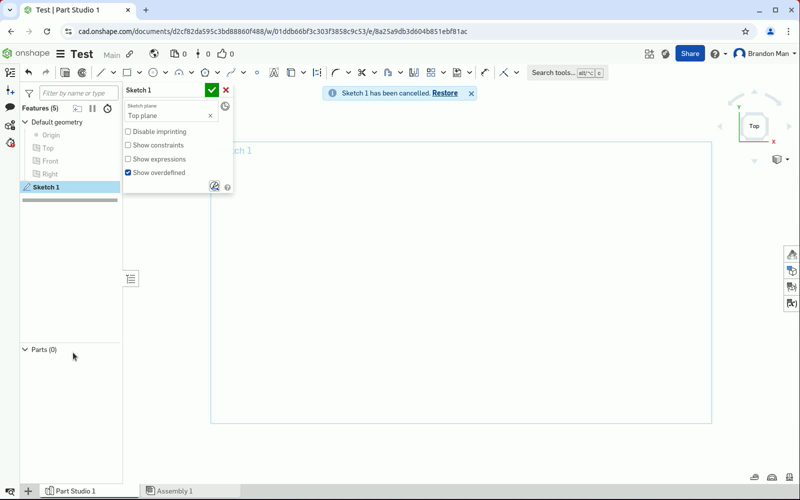
key(y)
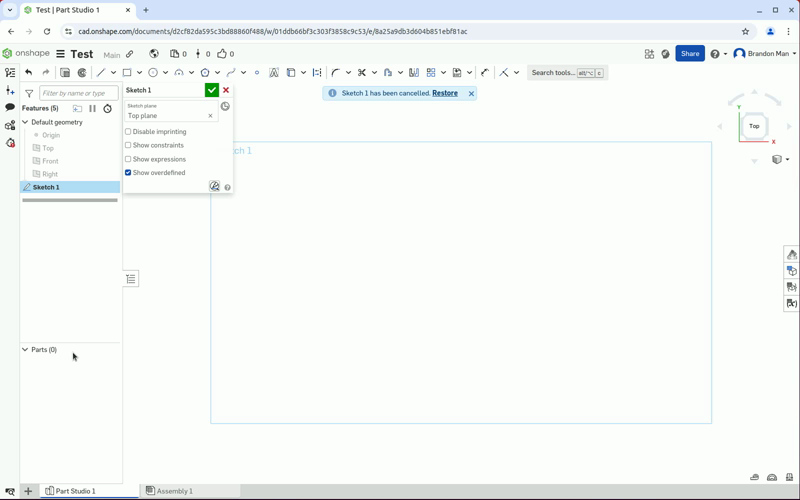
key(l)
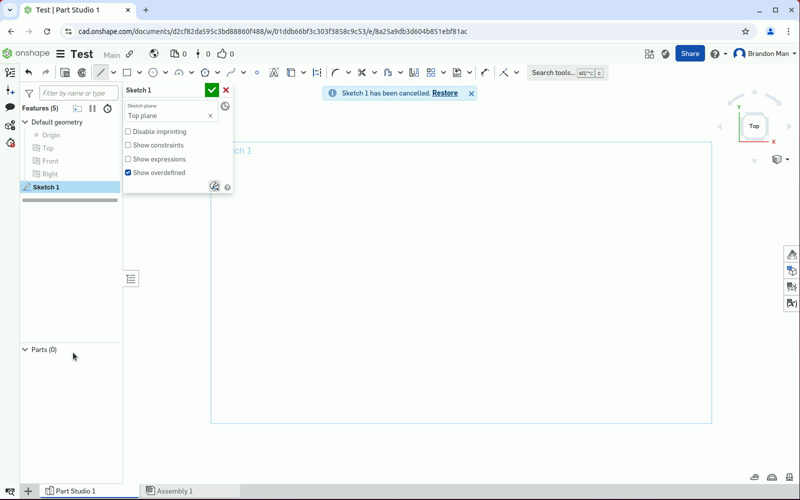
key_down(shift)
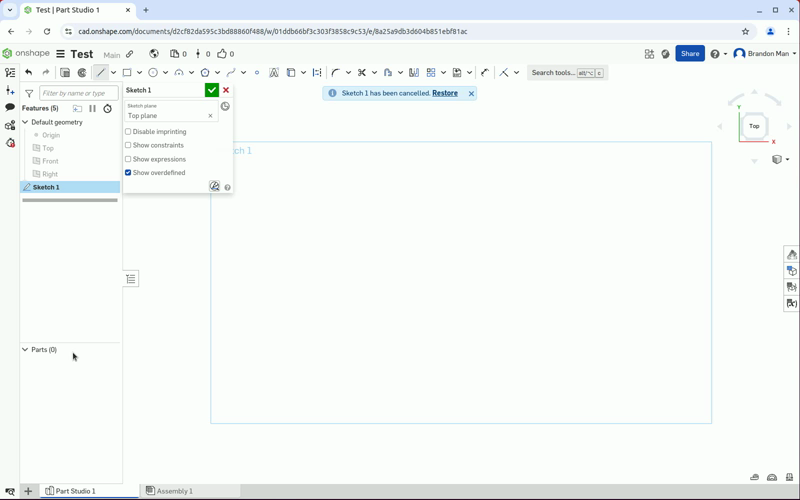
mouse_move(348, 327)
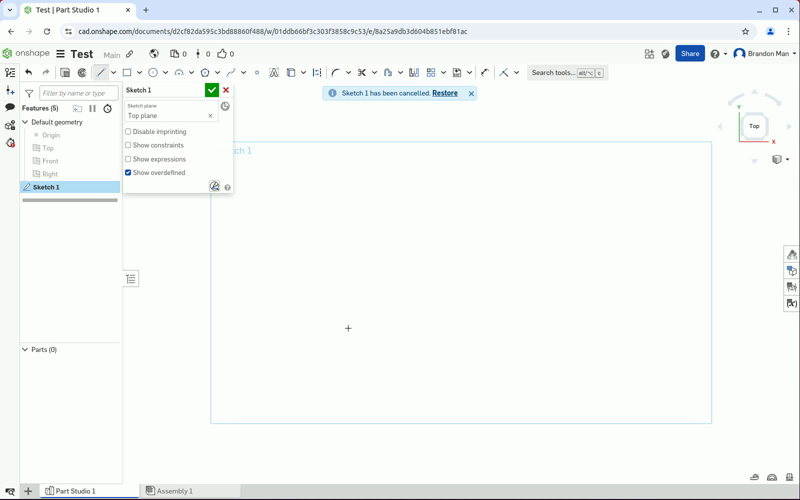
click(348, 327)
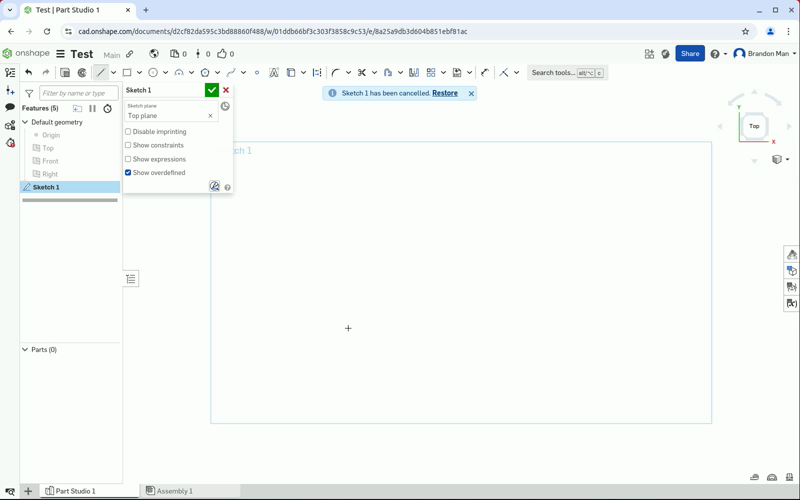
key_up(shift)
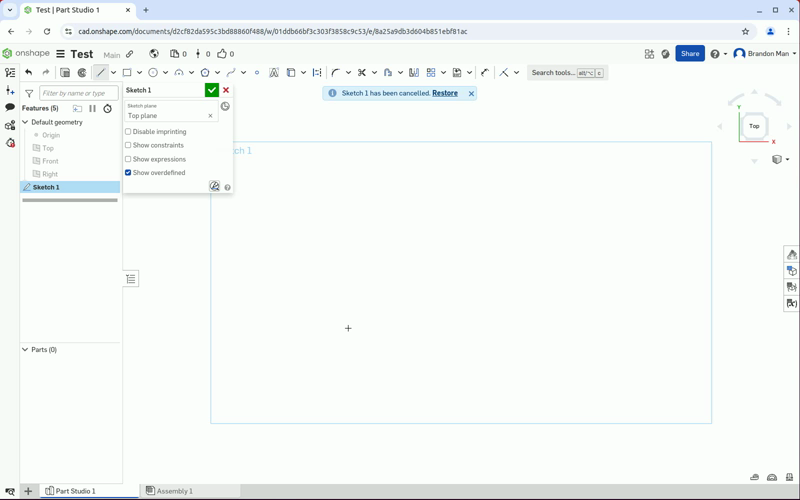
key_down(shift)
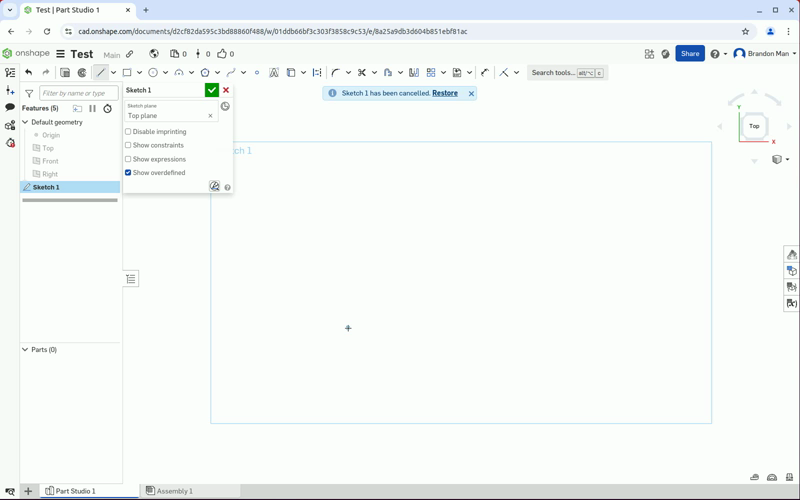
mouse_move(572, 327)
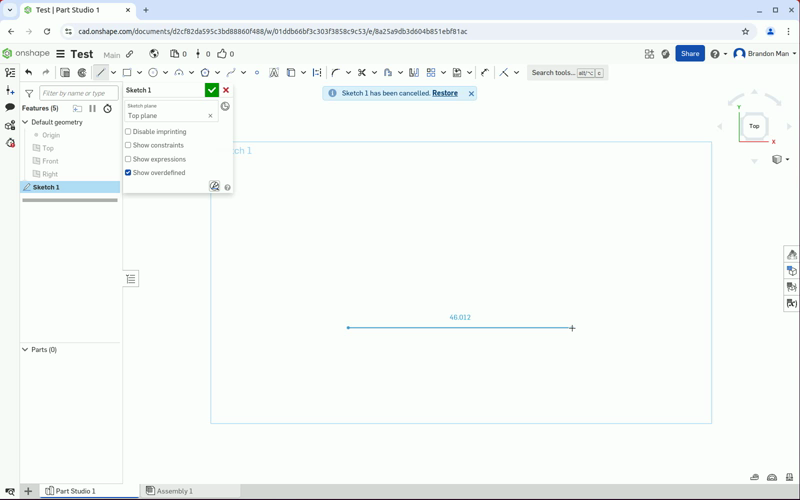
click(572, 327)
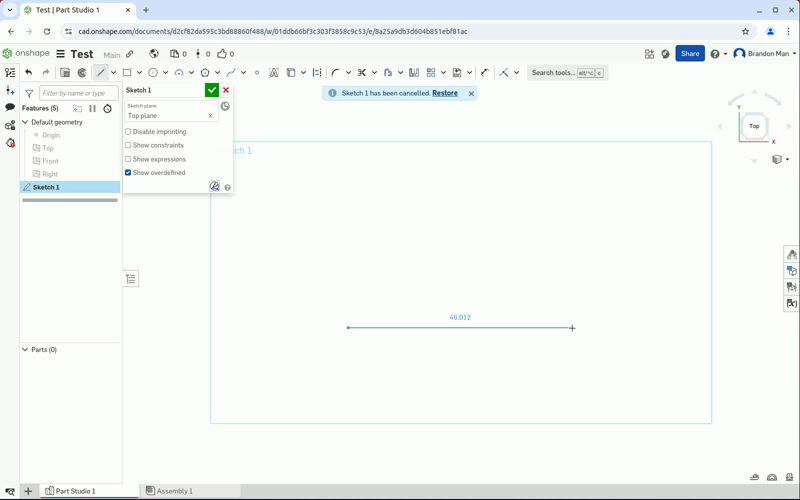
key_up(shift)
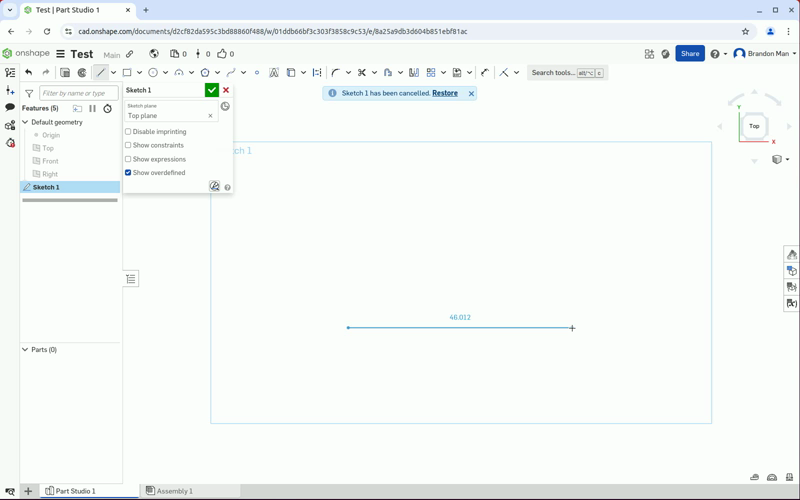
key_down(shift)
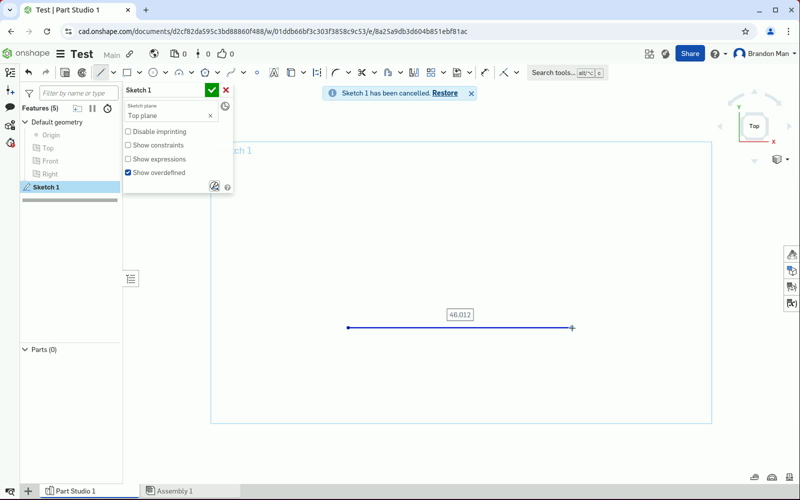
mouse_move(572, 237)
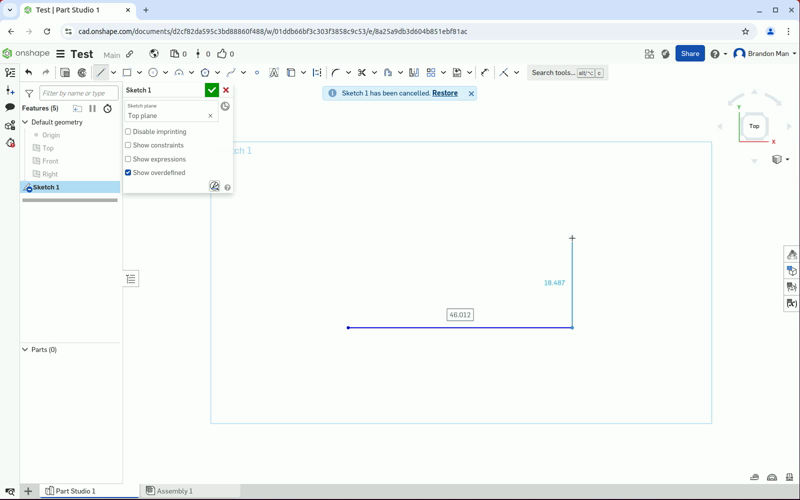
click(572, 237)
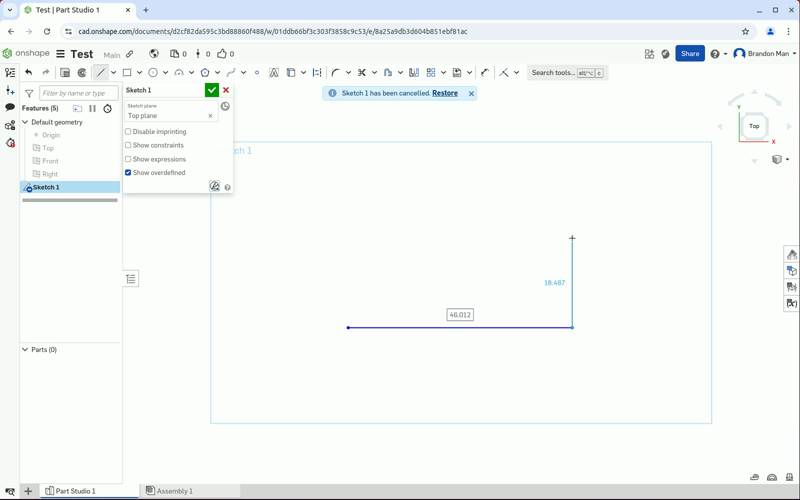
key_up(shift)
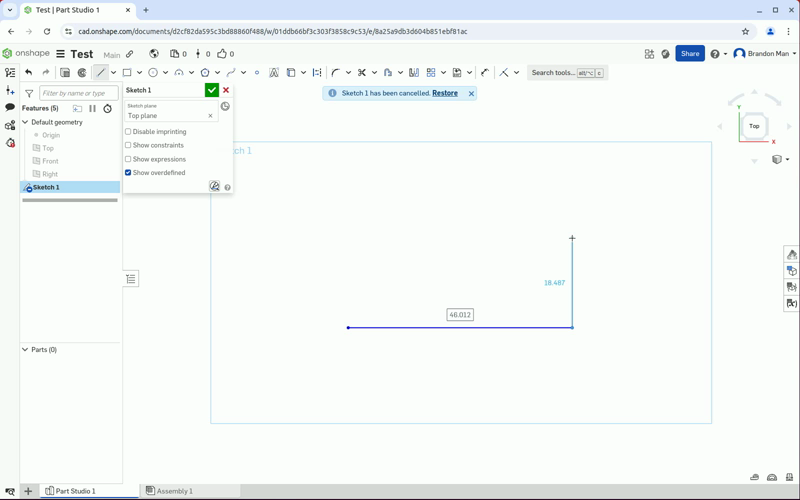
key_down(shift)
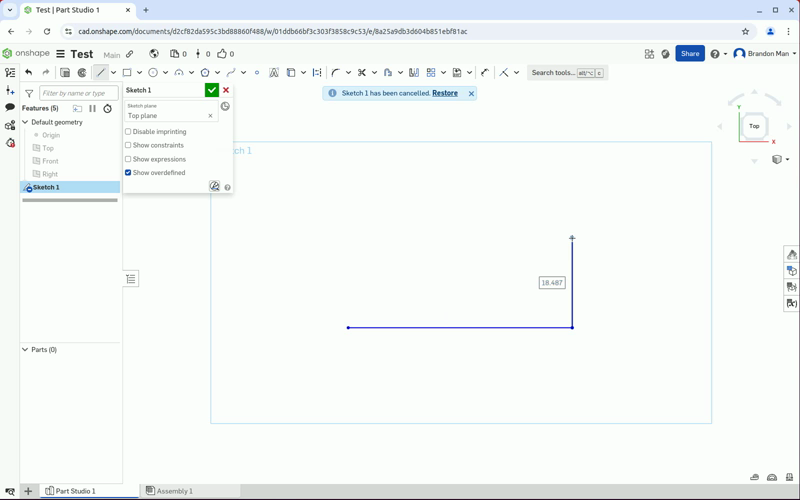
mouse_move(348, 237)
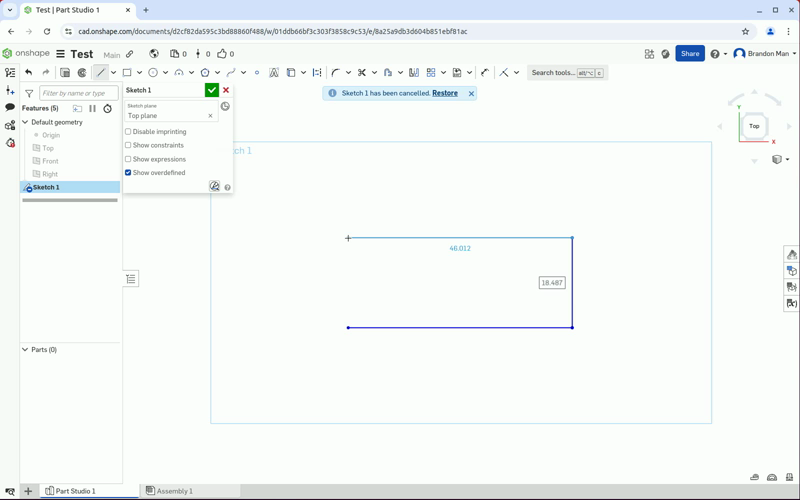
click(348, 237)
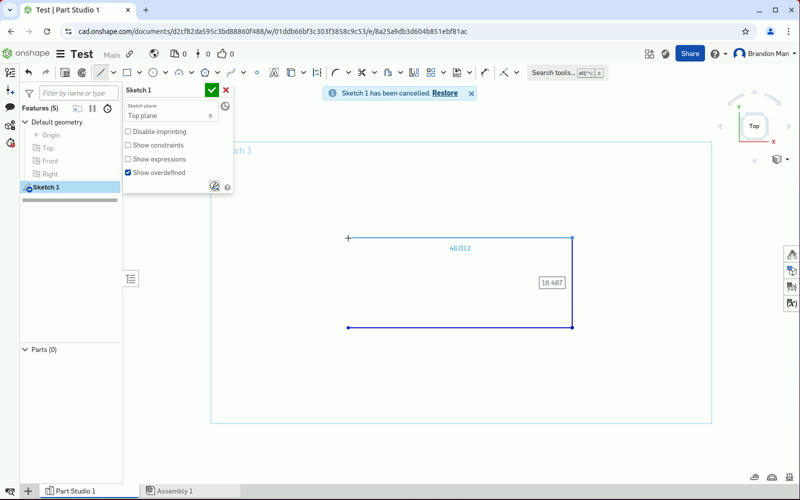
key_up(shift)
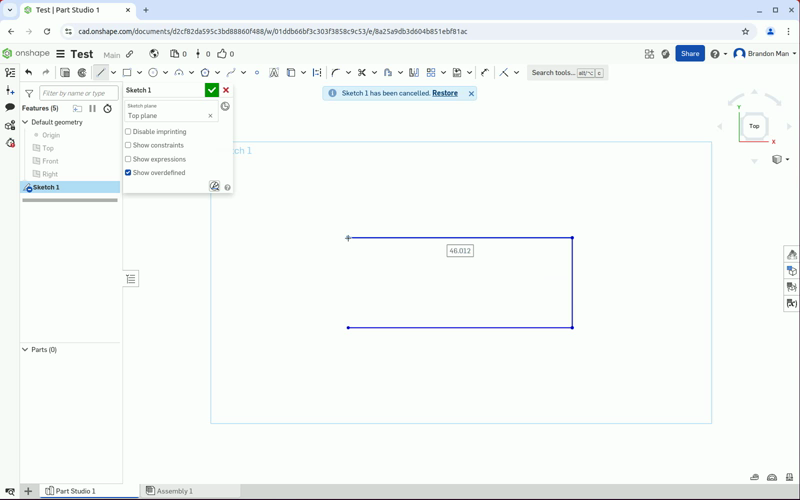
key_down(shift)
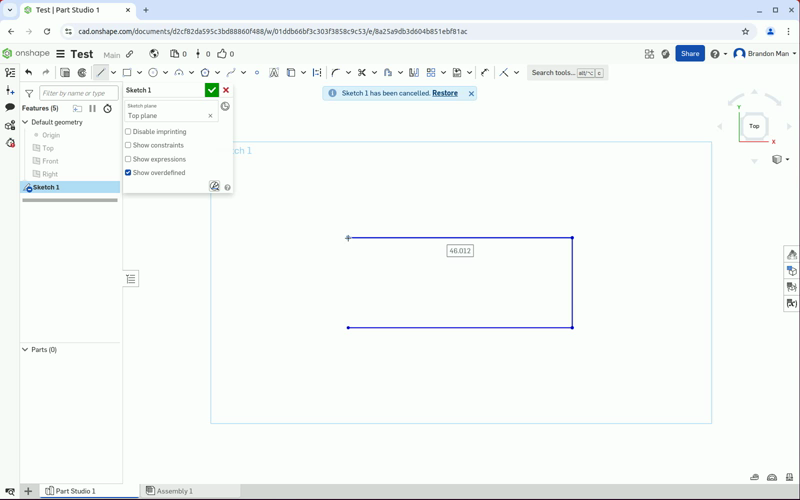
mouse_move(348, 327)
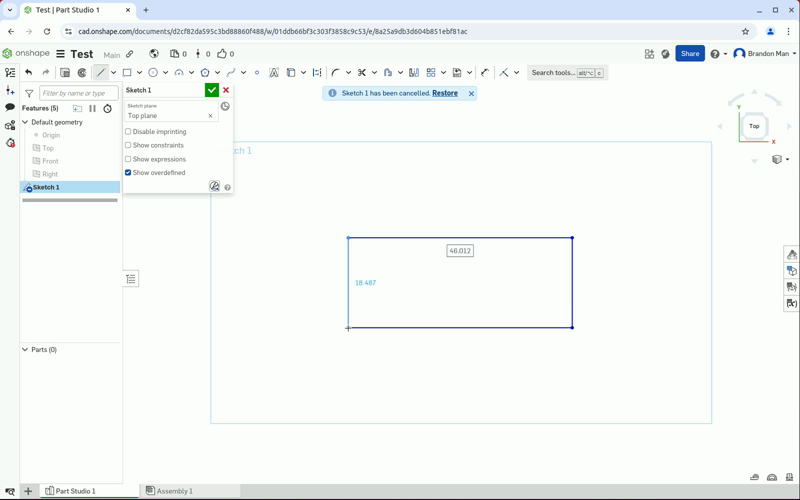
key_up(shift)
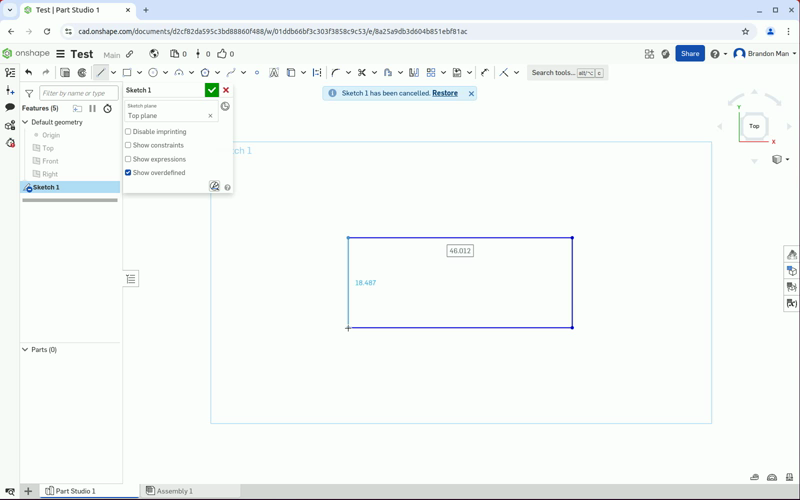
click(348, 327)
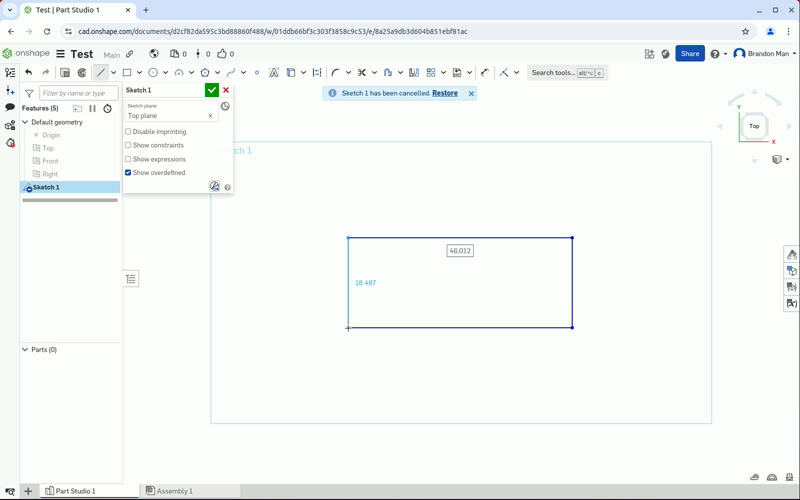
key(esc)
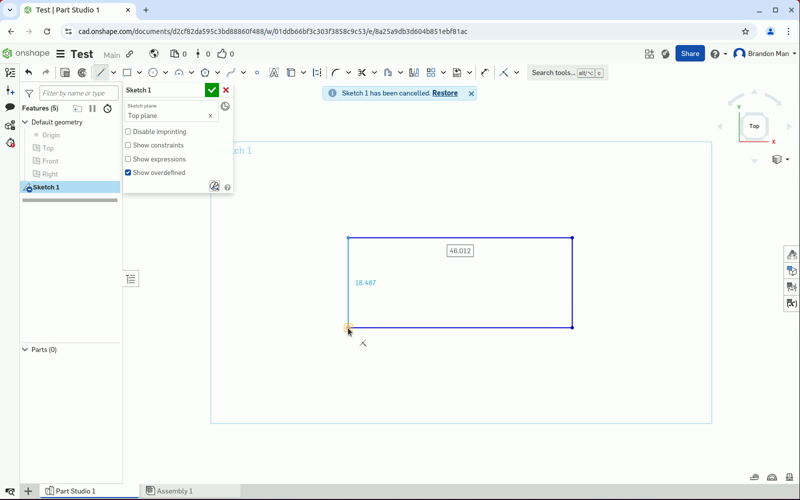
mouse_move(510, 299)
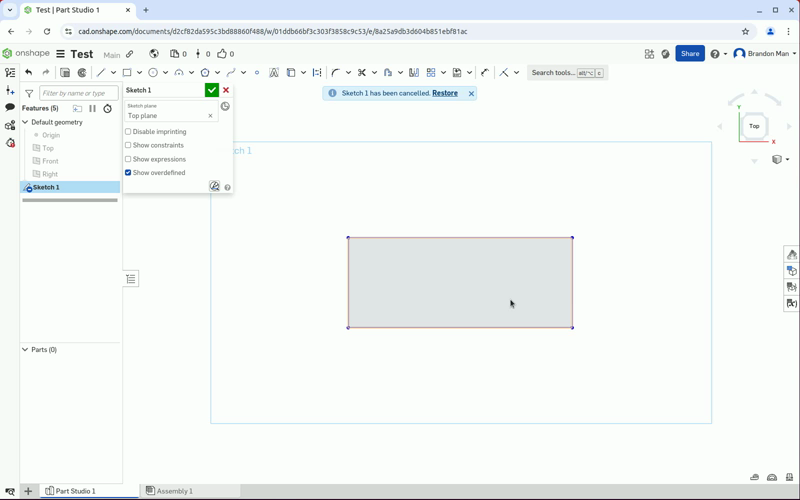
click(510, 299)
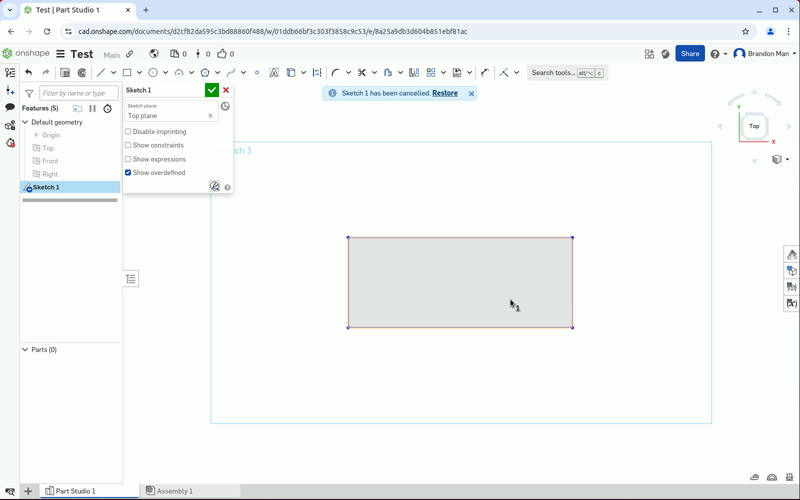
mouse_move(73, 352)
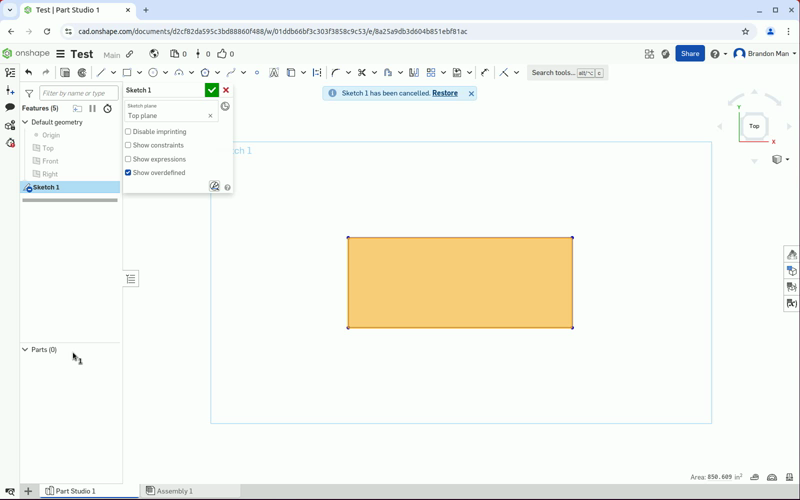
key(shift+y)
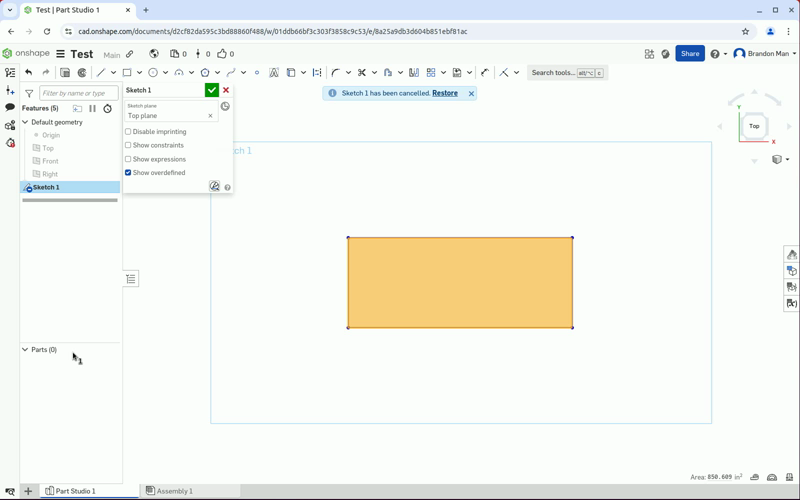
key(shift+e)
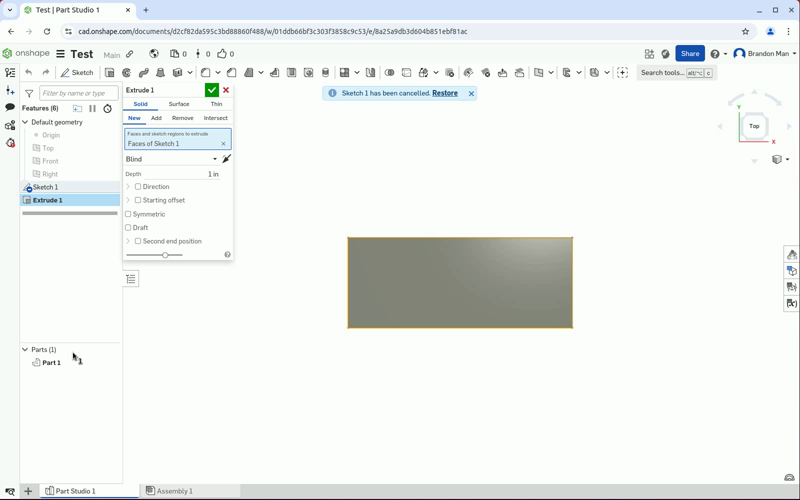
mouse_move(143, 106)
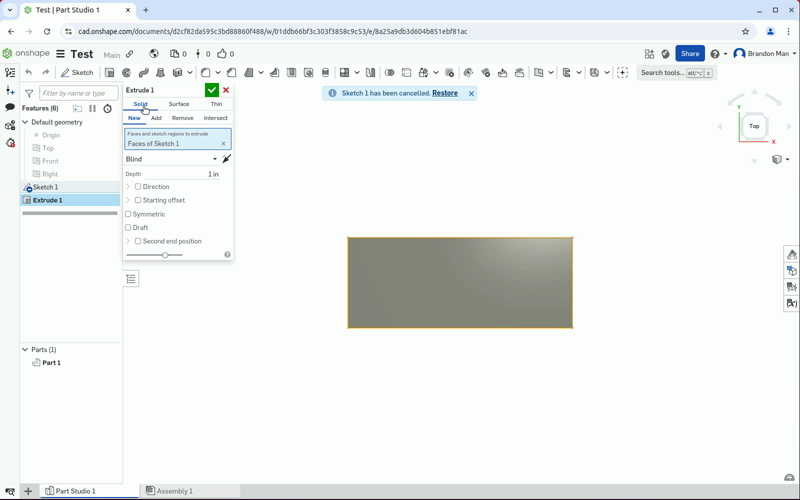
click(143, 106)
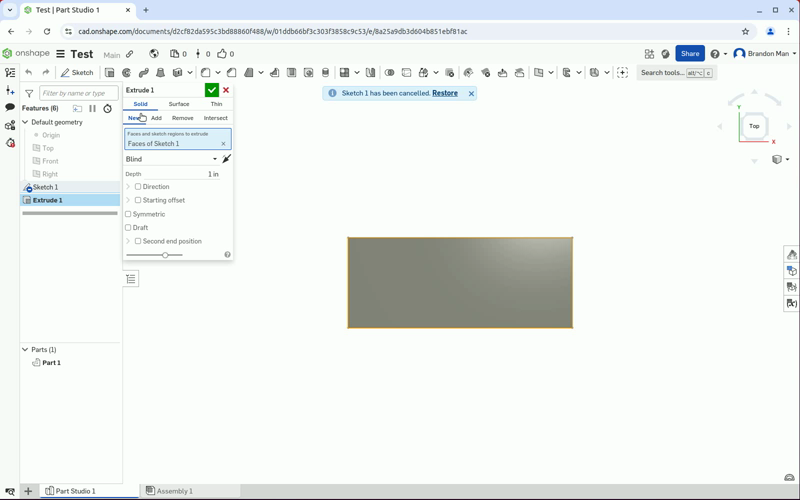
mouse_move(137, 120)
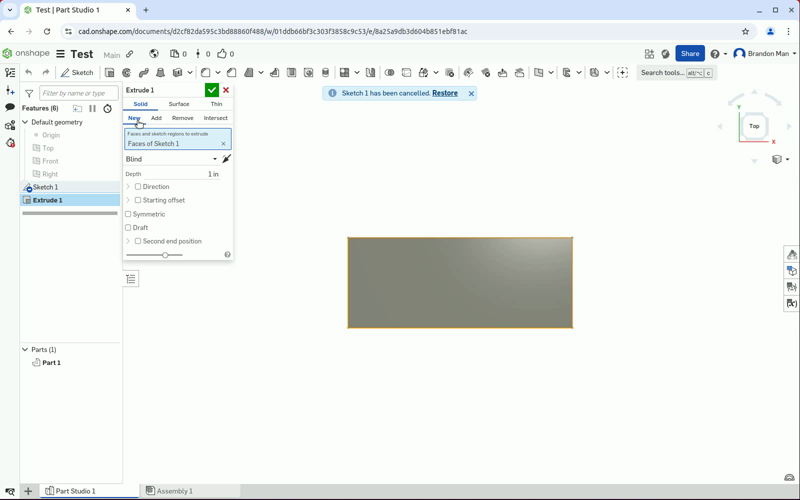
click(137, 120)
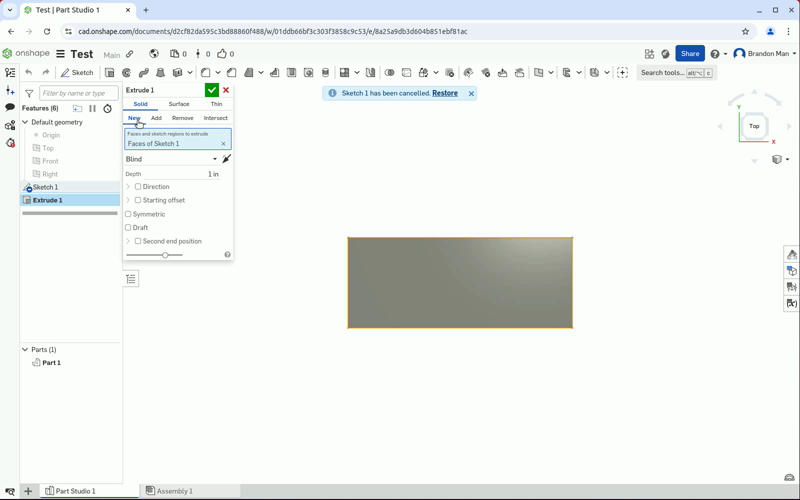
key(tab, 4)
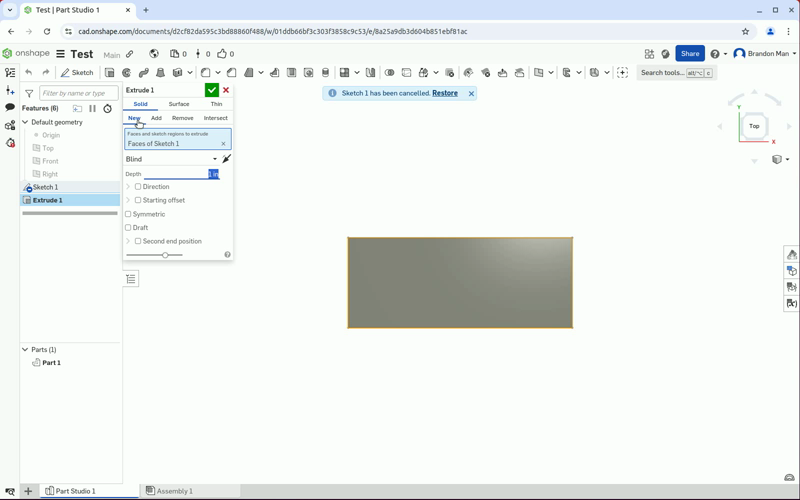
text(18.535)
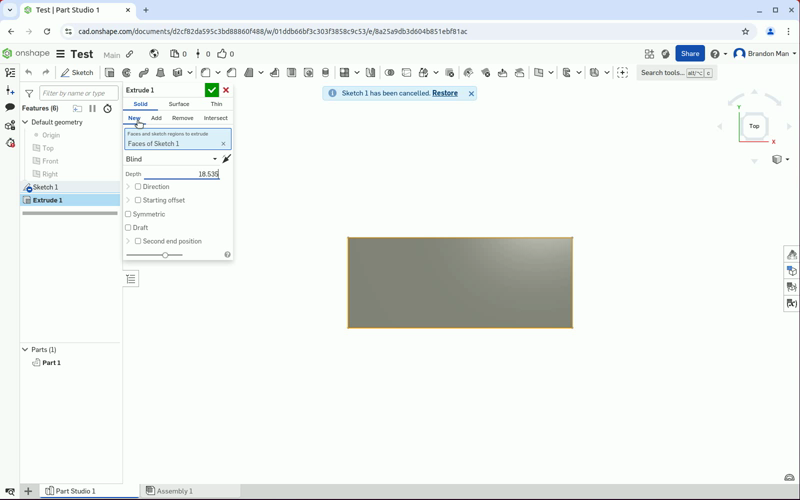
key(enter)
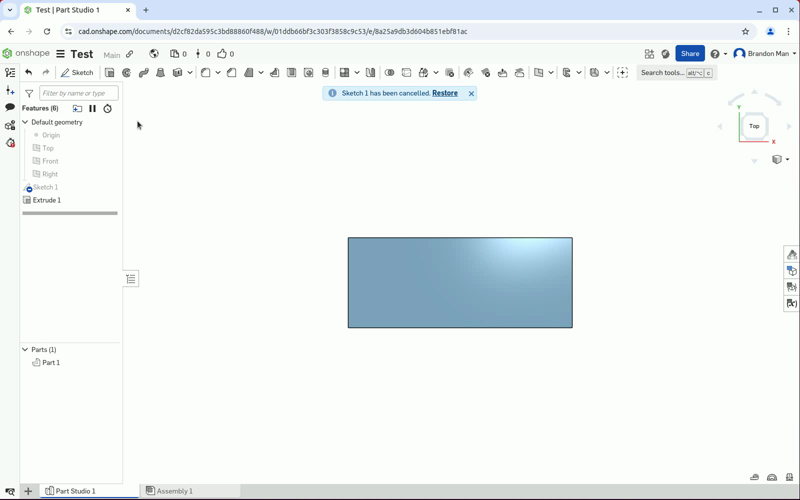
key(shift+h)
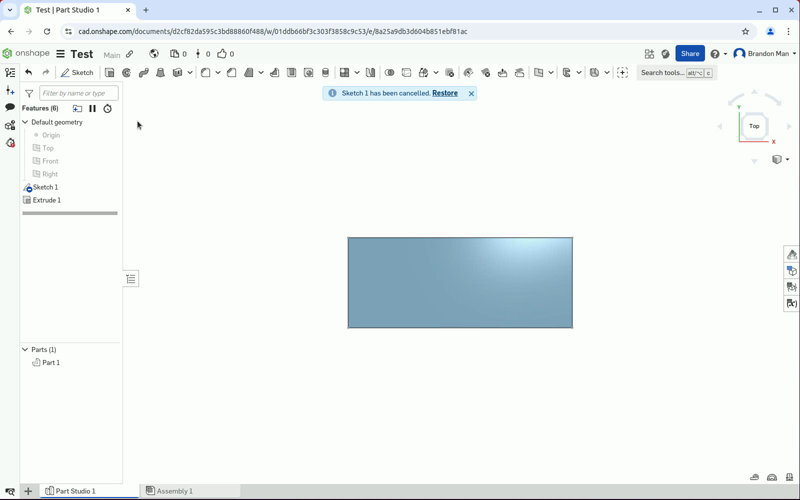
key(shift+h)
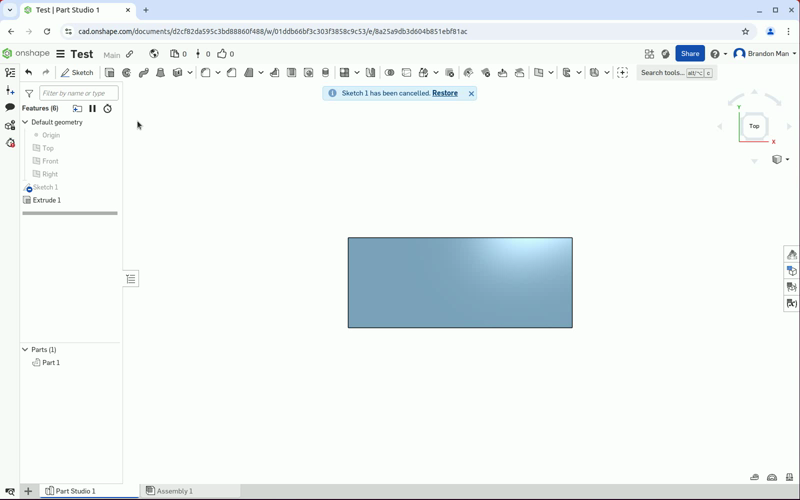
mouse_move(73, 189)
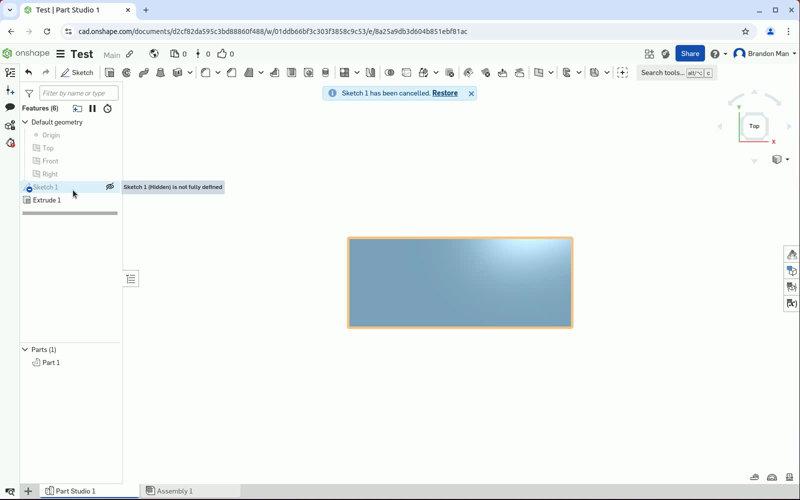
click(73, 189)
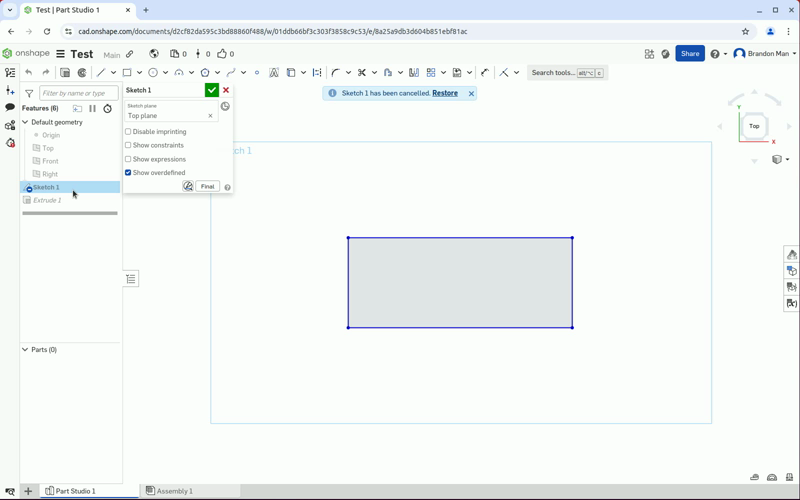
mouse_move(229, 92)
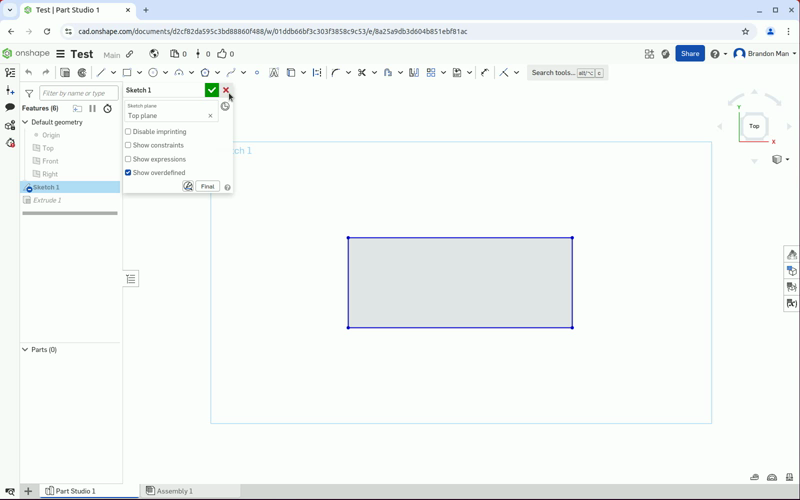
click(229, 92)
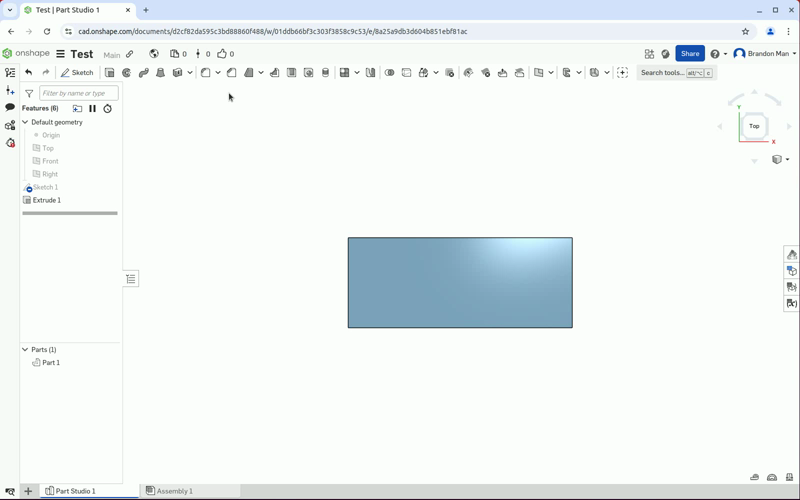
mouse_move(541, 75)
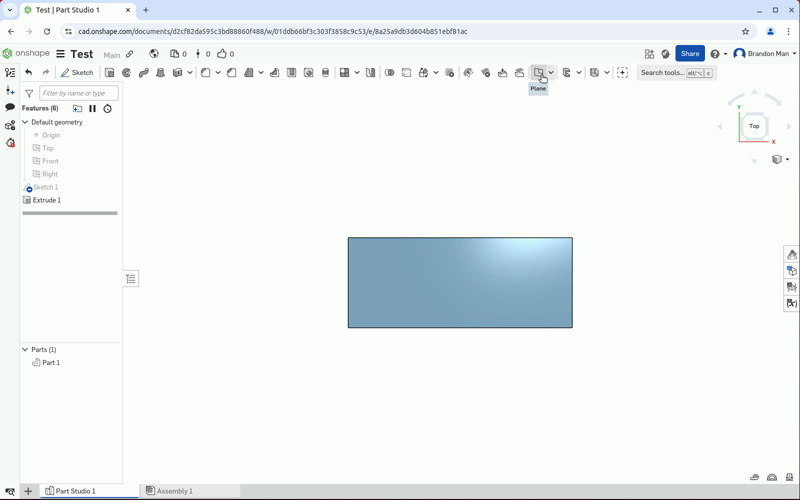
click(541, 75)
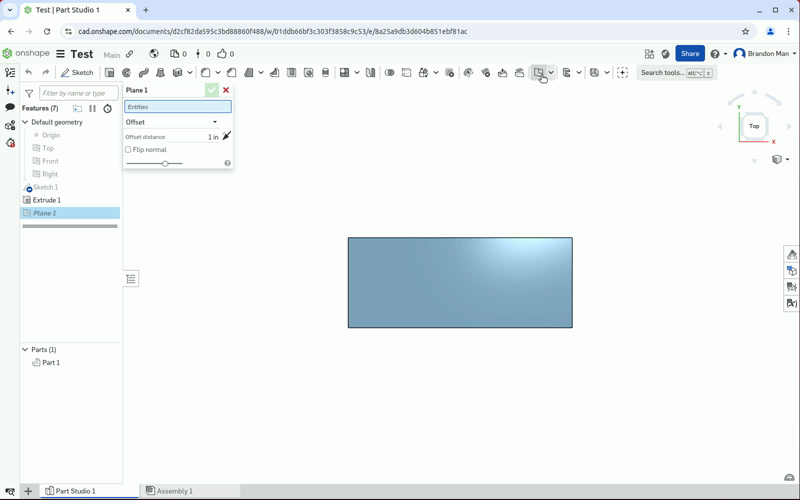
mouse_move(73, 150)
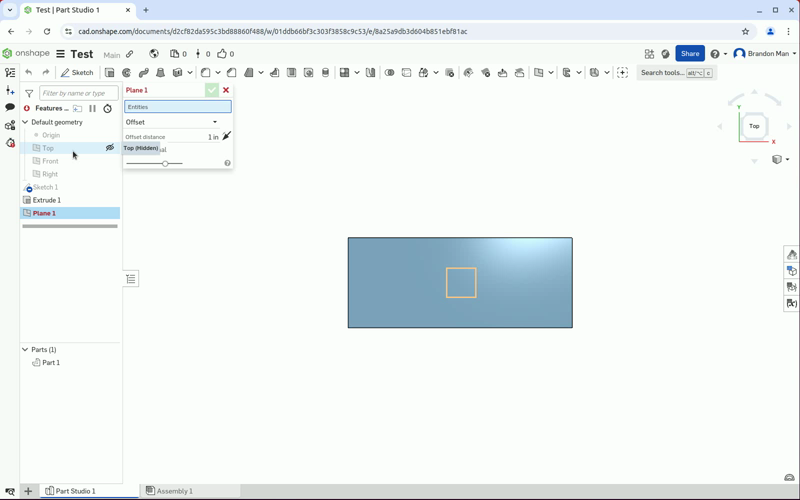
click(73, 150)
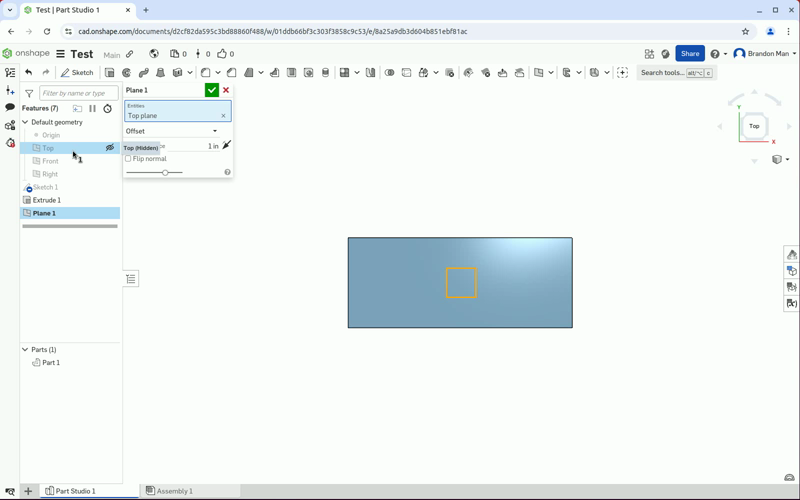
key(tab, 2)
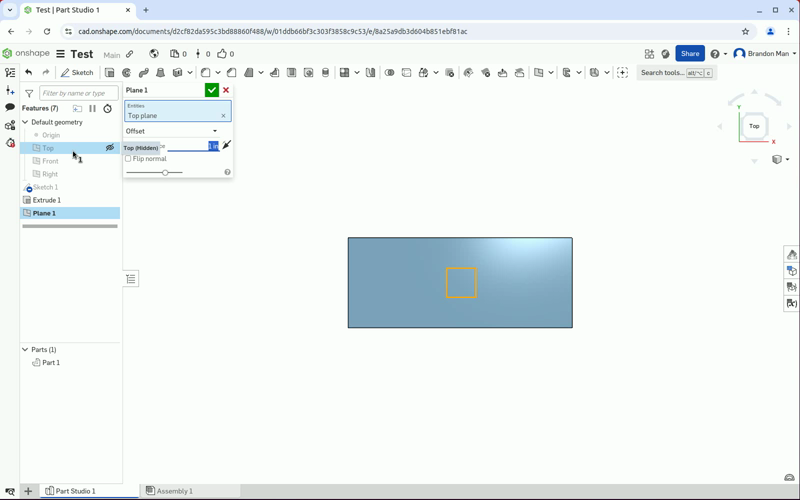
text(18.548)
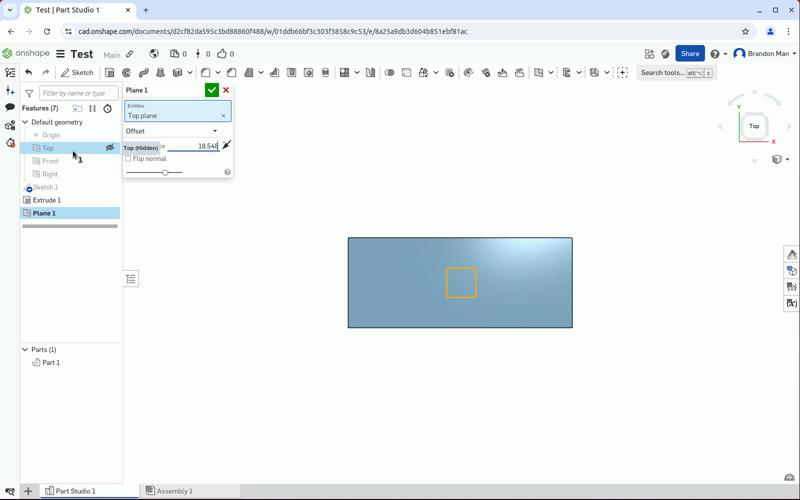
key(enter, 2)
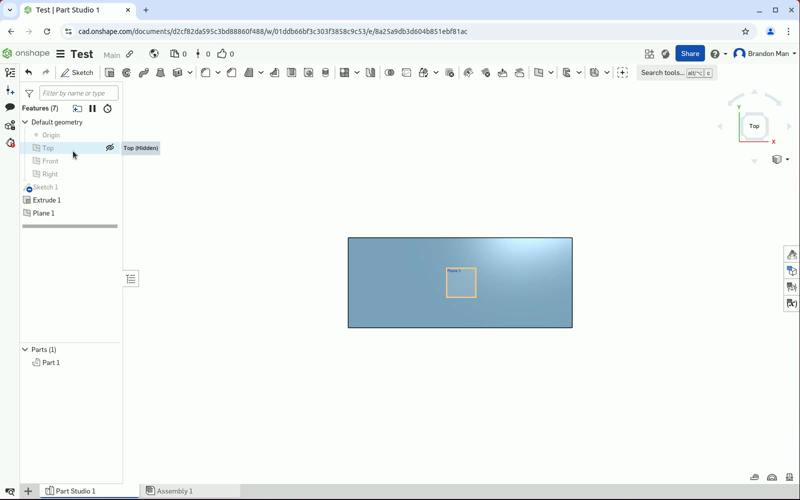
key(shift+s)
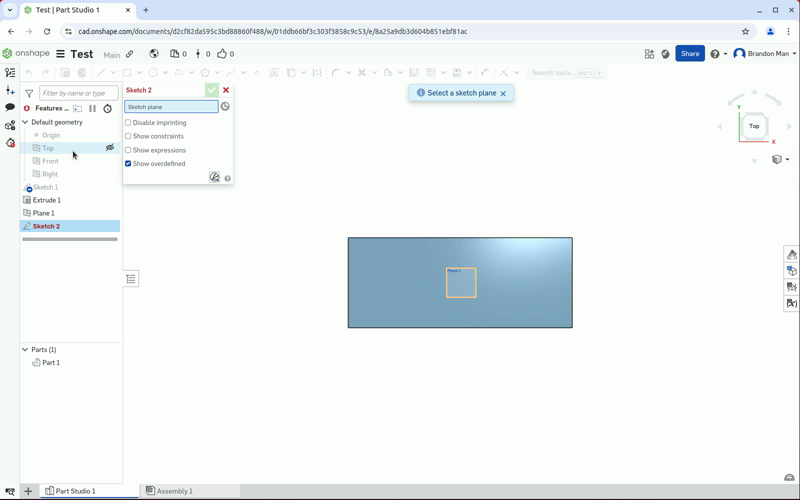
mouse_move(73, 215)
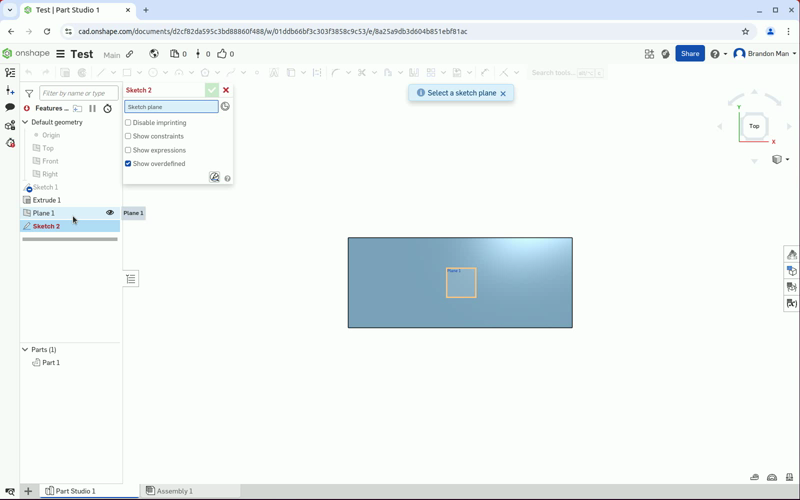
click(73, 215)
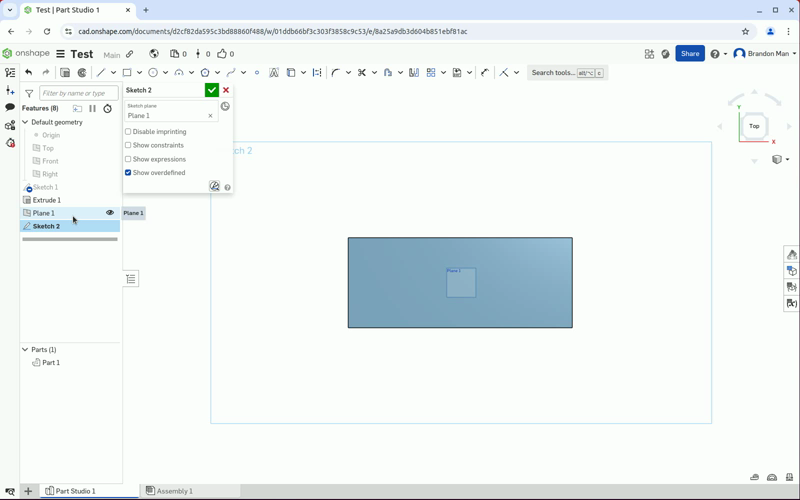
mouse_move(73, 352)
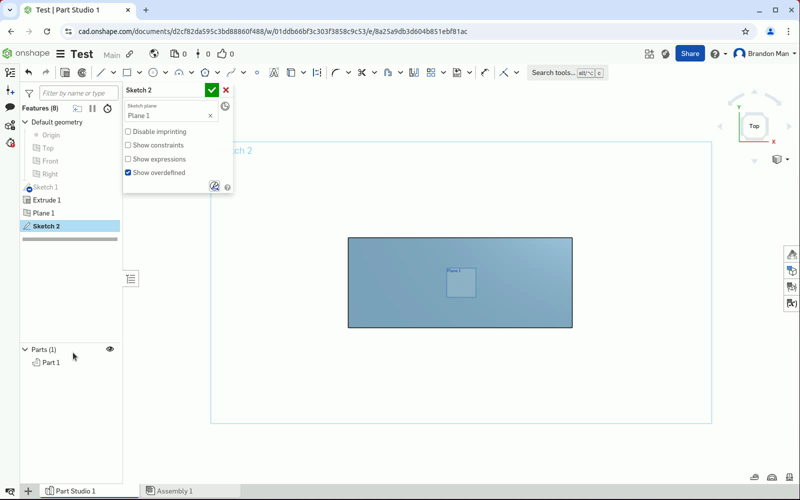
key(y)
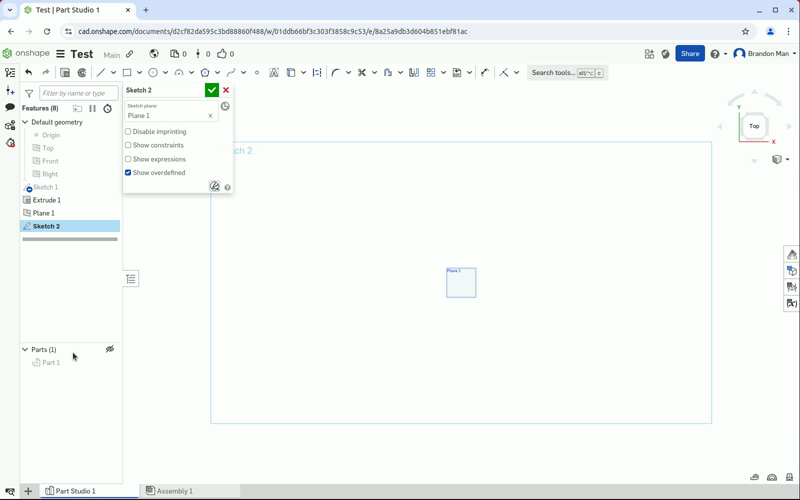
key(c)
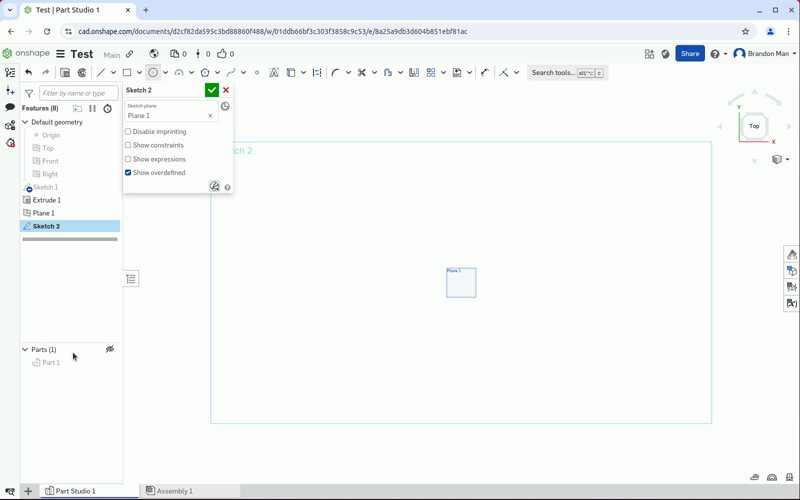
key_down(shift)
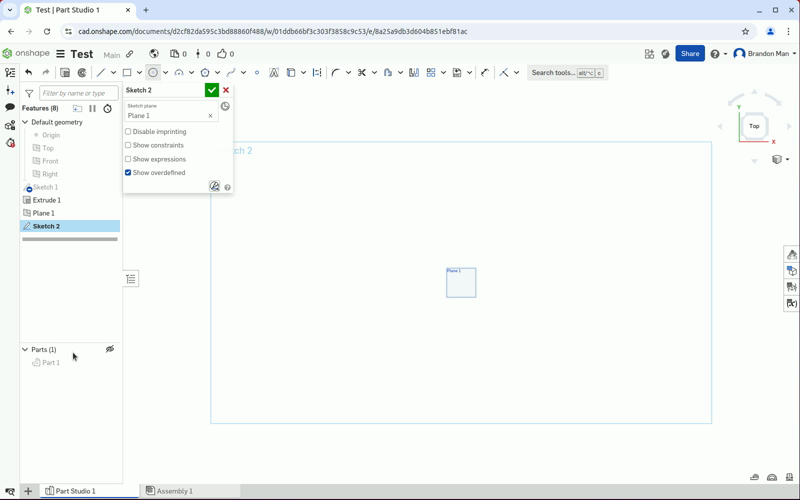
mouse_move(393, 284)
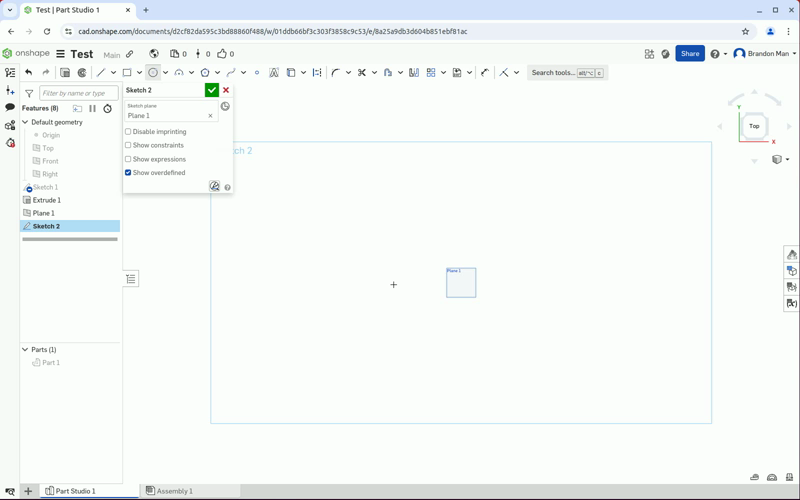
click(393, 284)
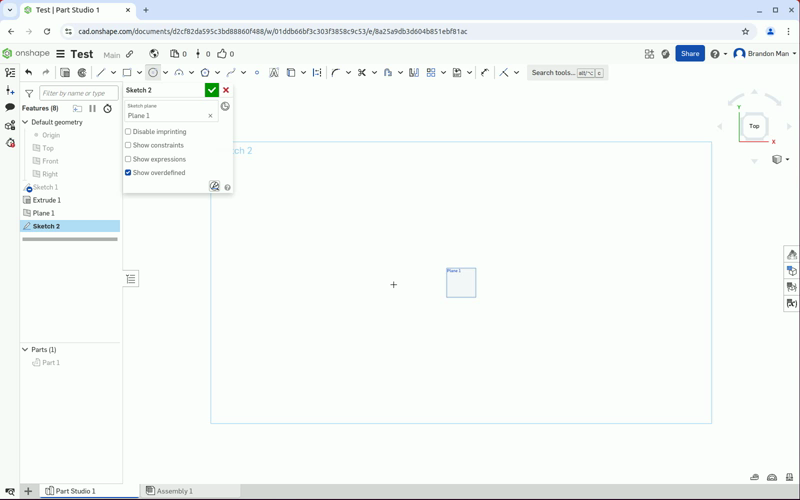
key_up(shift)
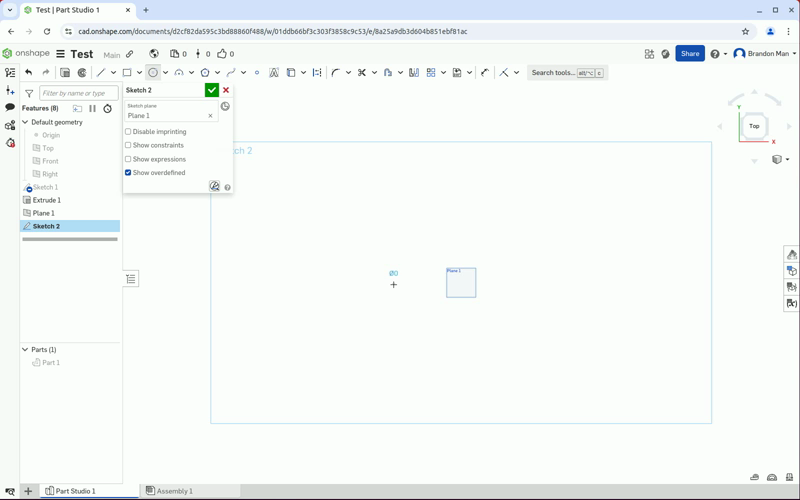
mouse_move(403, 284)
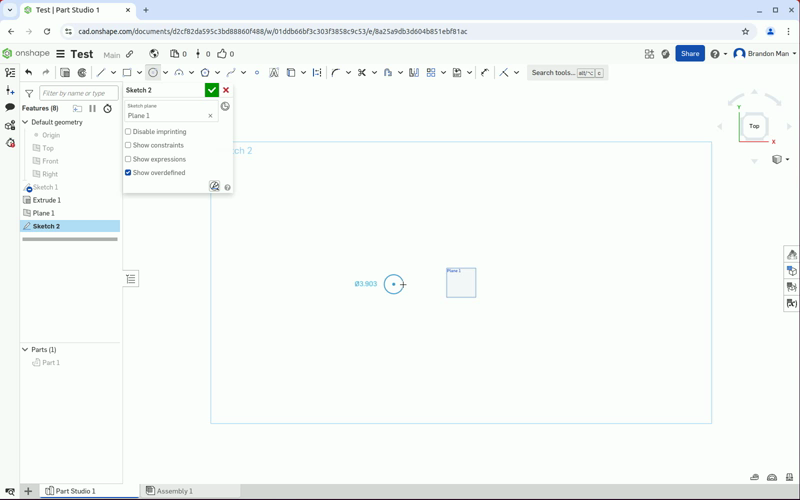
click(403, 284)
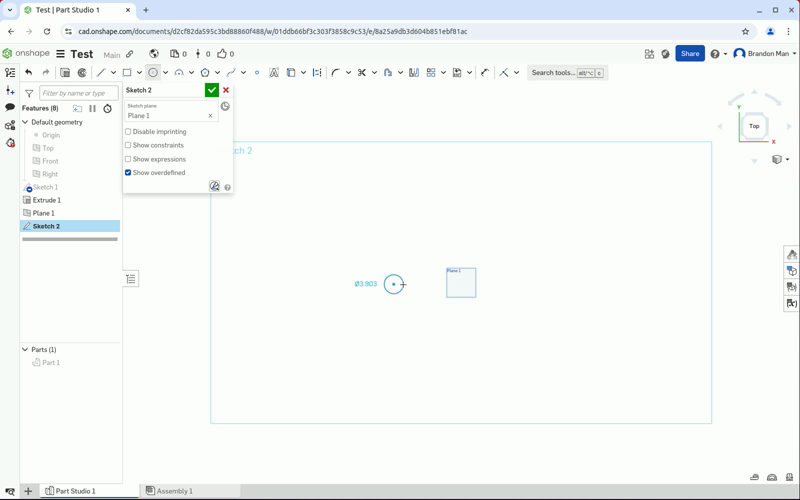
key(esc)
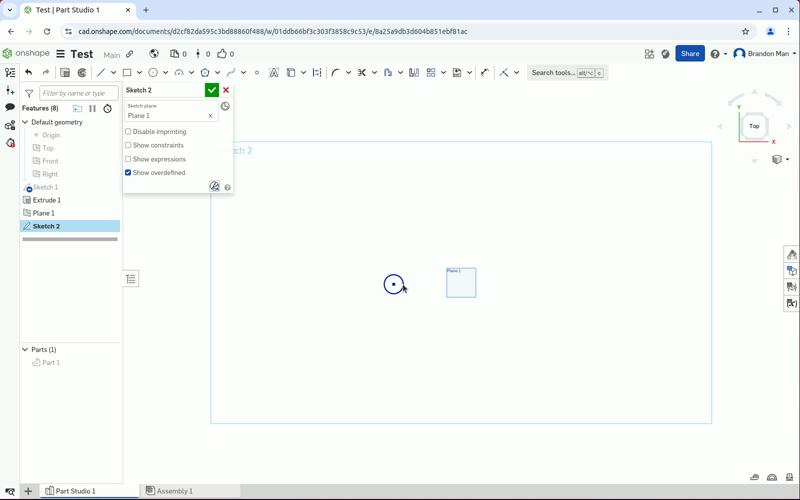
mouse_move(395, 290)
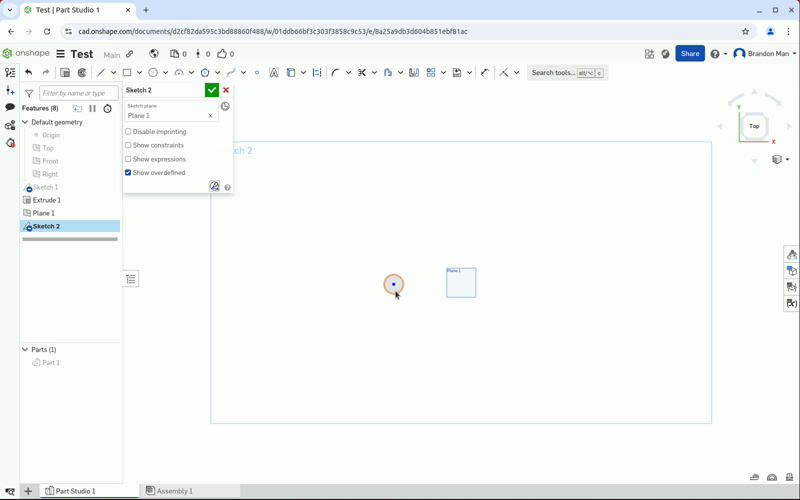
scroll(6)
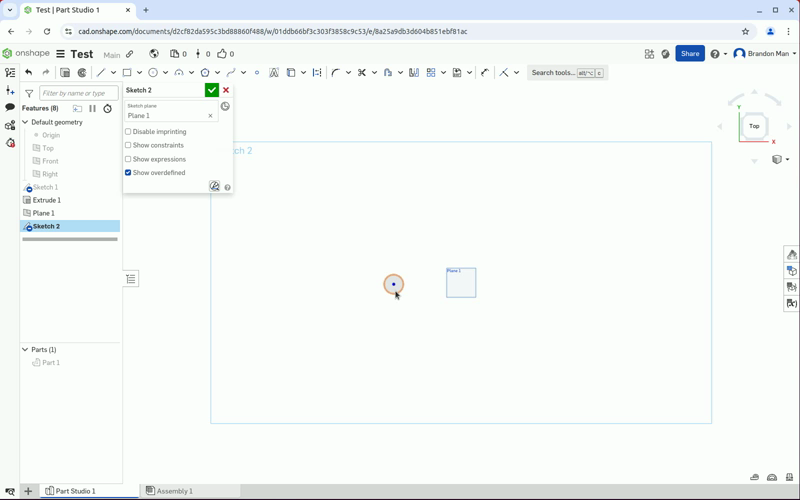
scroll(6)
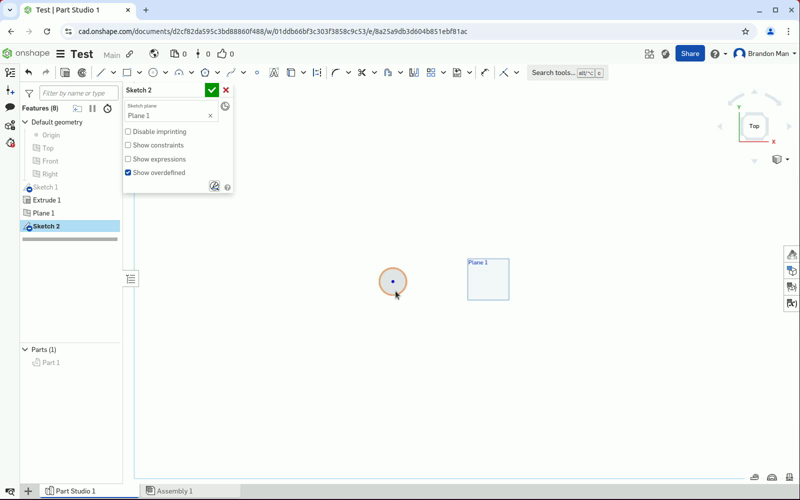
scroll(6)
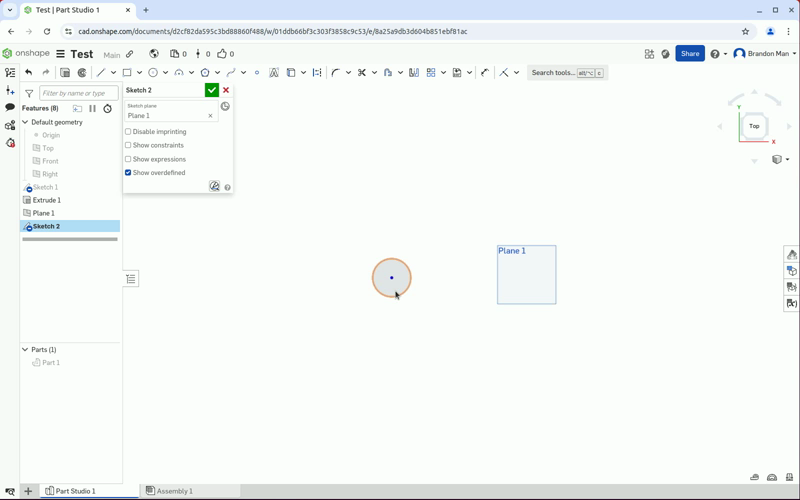
scroll(6)
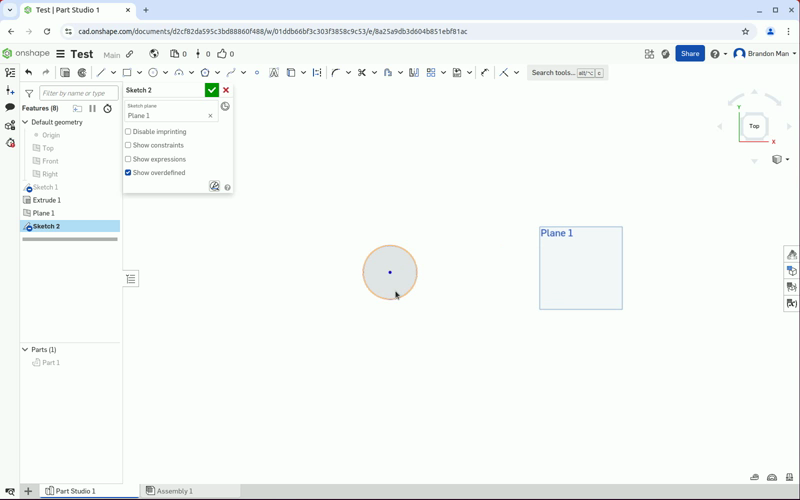
scroll(6)
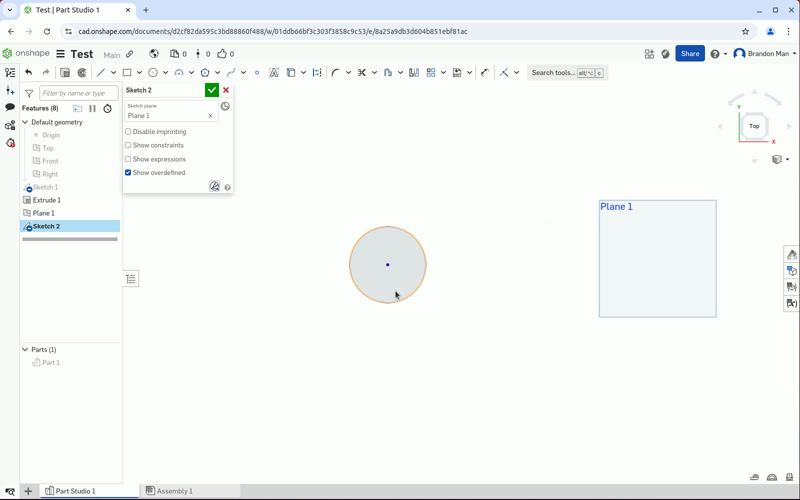
scroll(6)
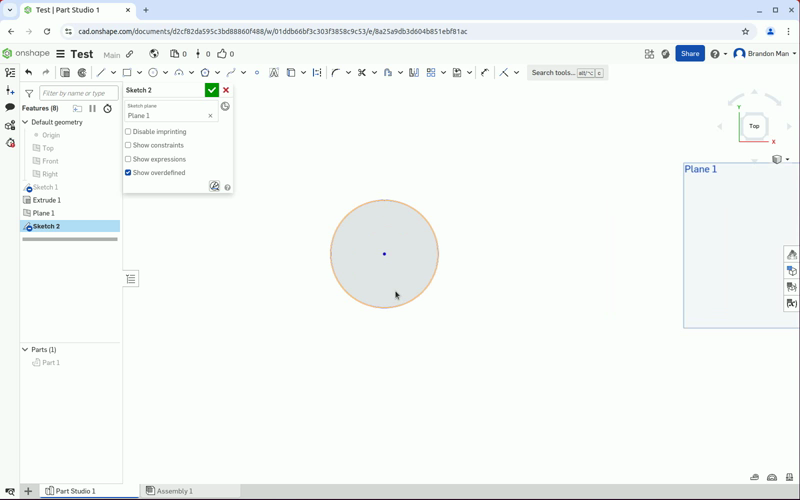
scroll(6)
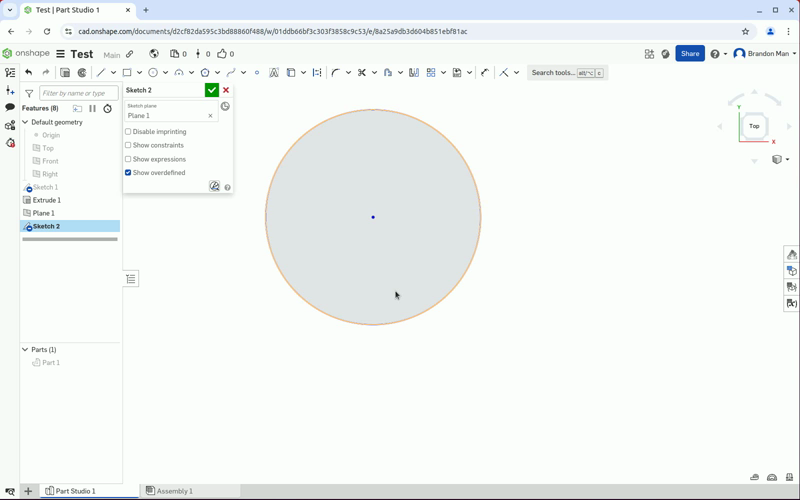
click(395, 290)
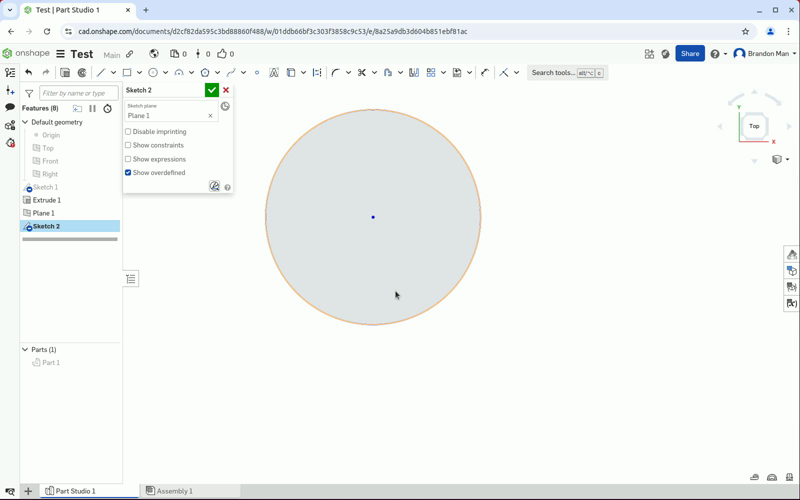
scroll(-6)
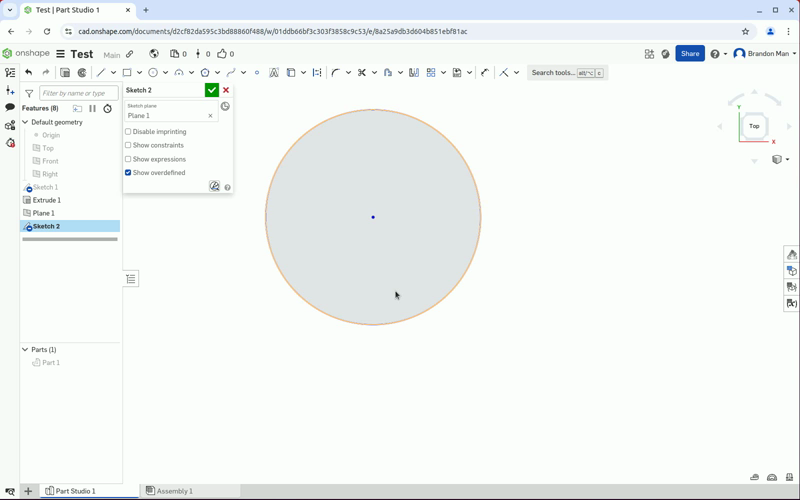
scroll(-6)
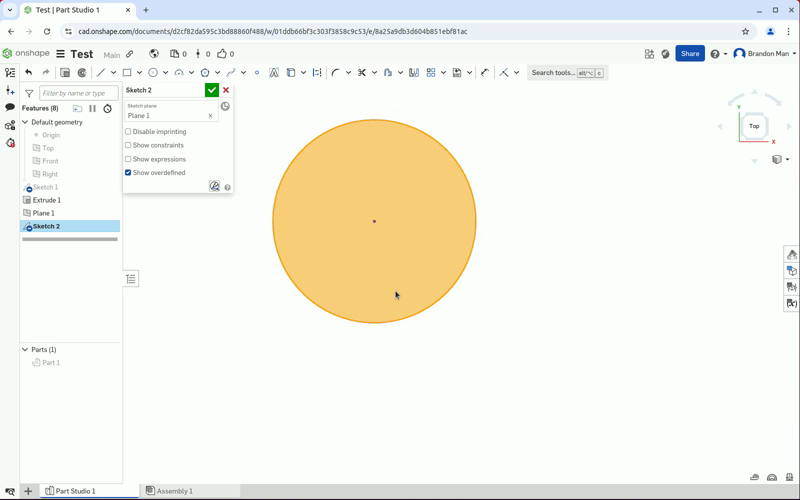
scroll(-6)
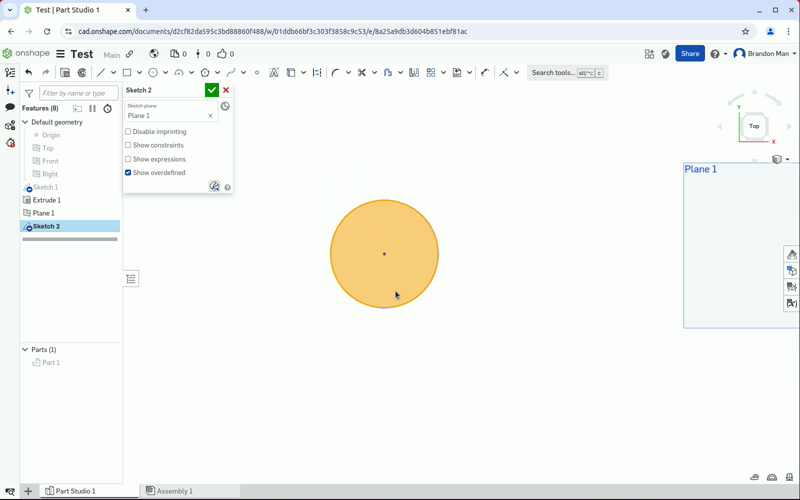
scroll(-6)
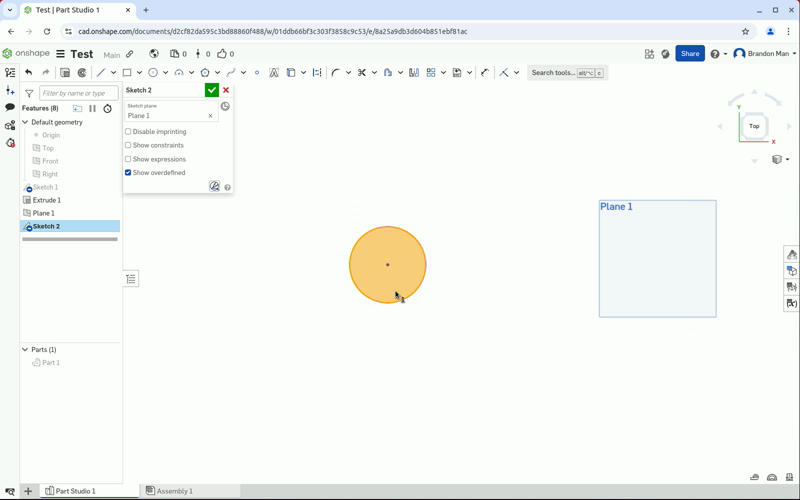
scroll(-6)
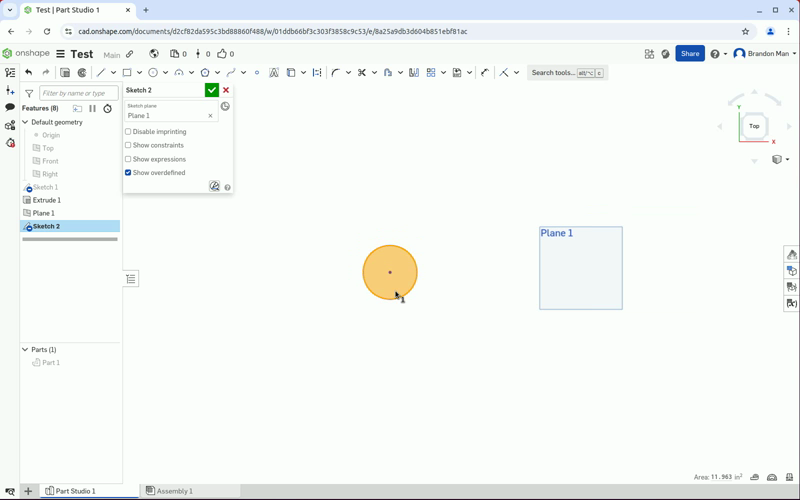
scroll(-6)
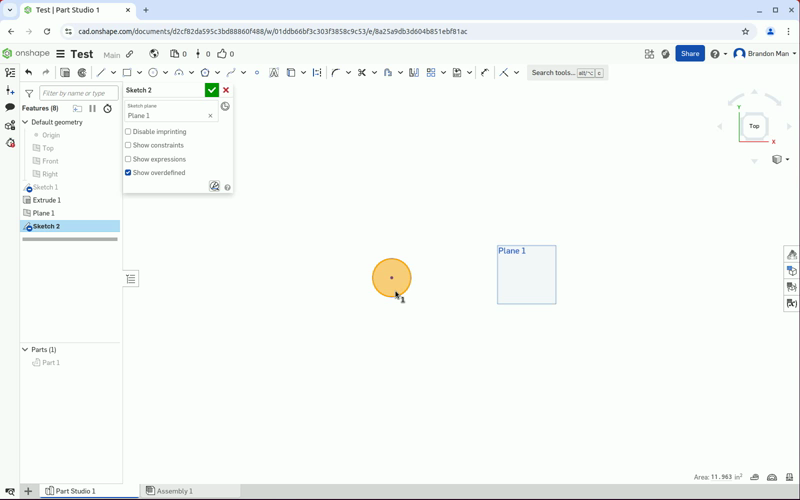
scroll(-6)
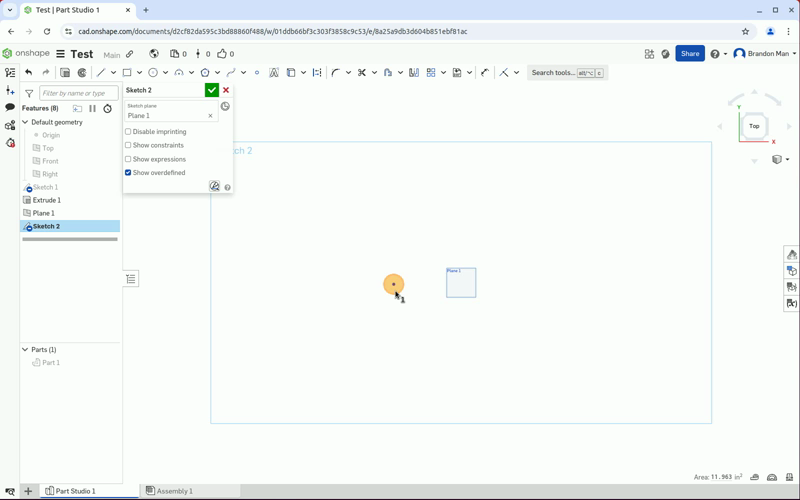
mouse_move(73, 352)
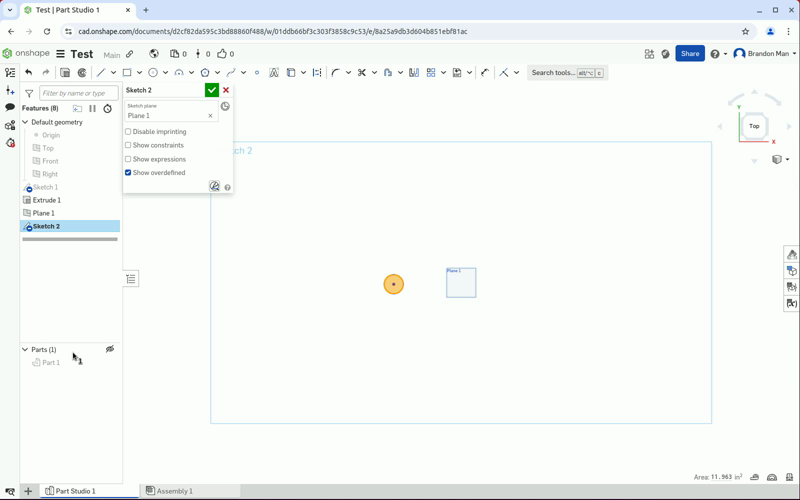
key(shift+y)
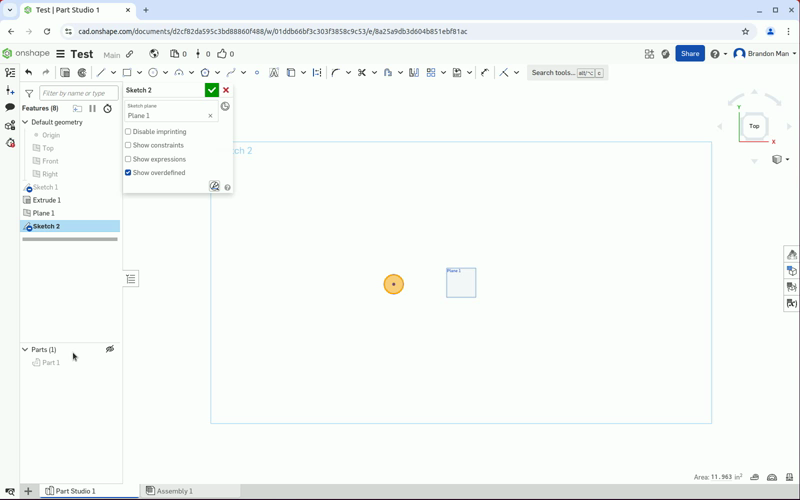
key(shift+e)
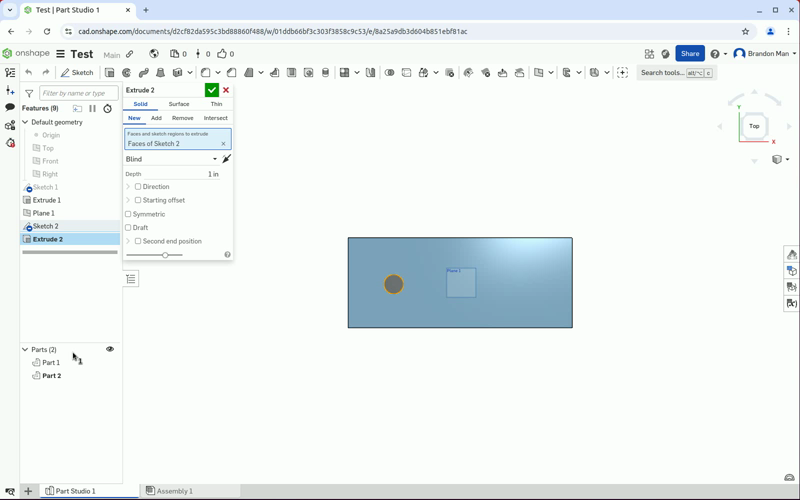
mouse_move(143, 106)
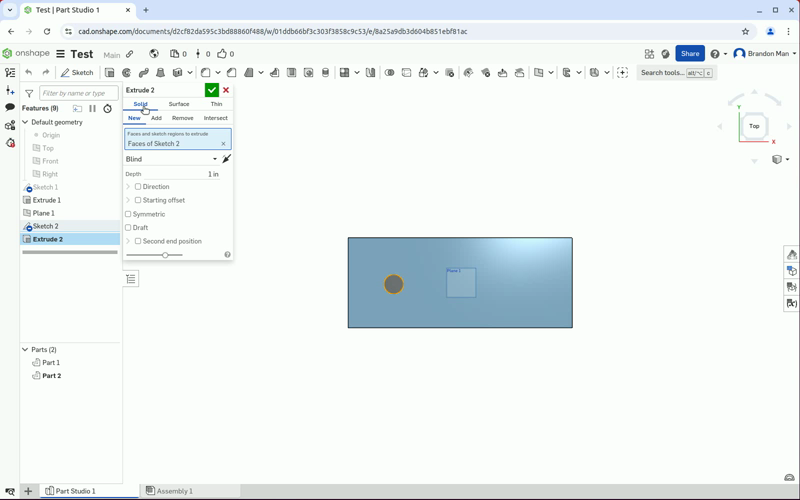
click(143, 106)
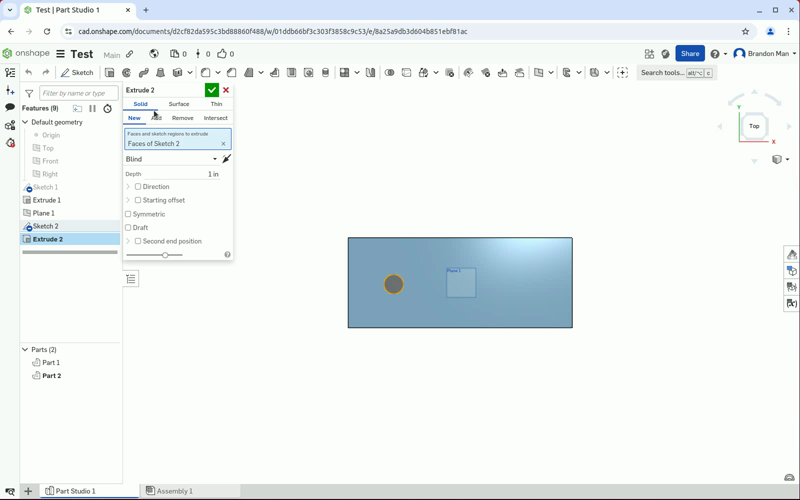
mouse_move(186, 120)
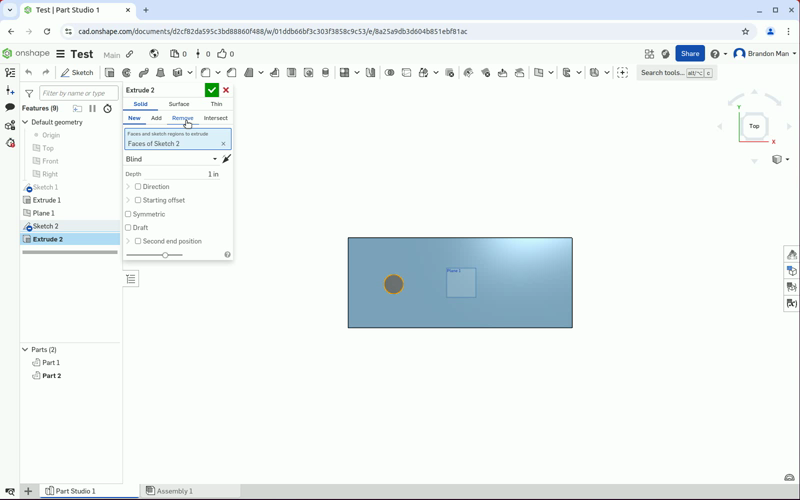
click(186, 120)
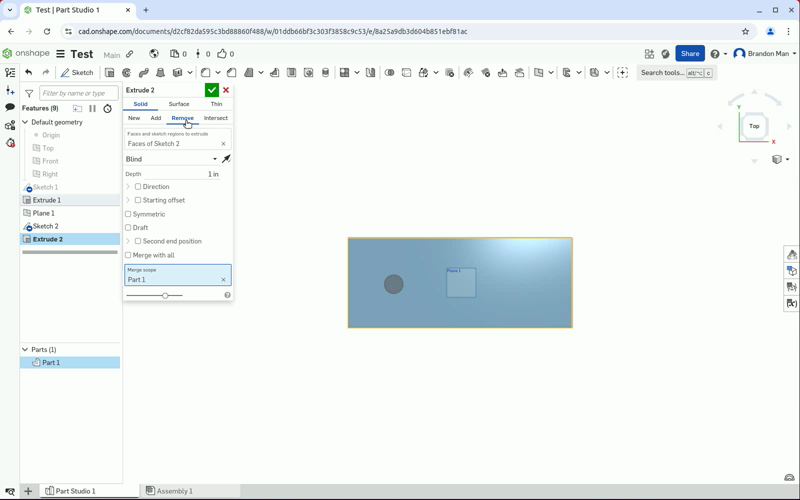
key(tab, 4)
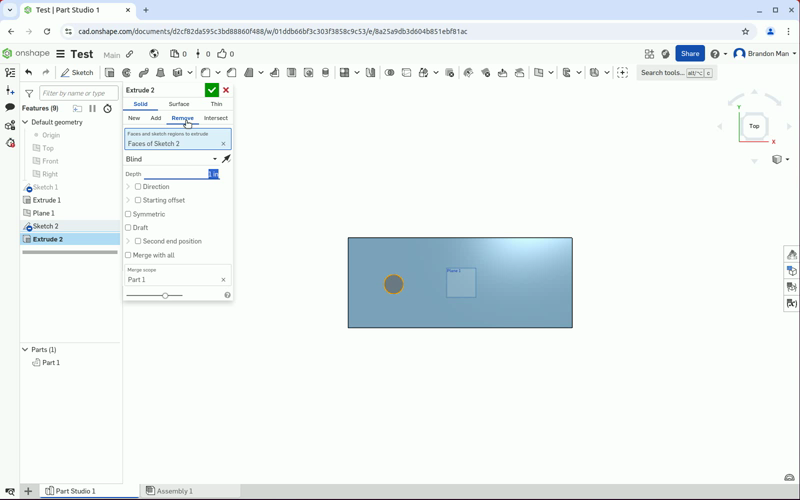
text(23.108)
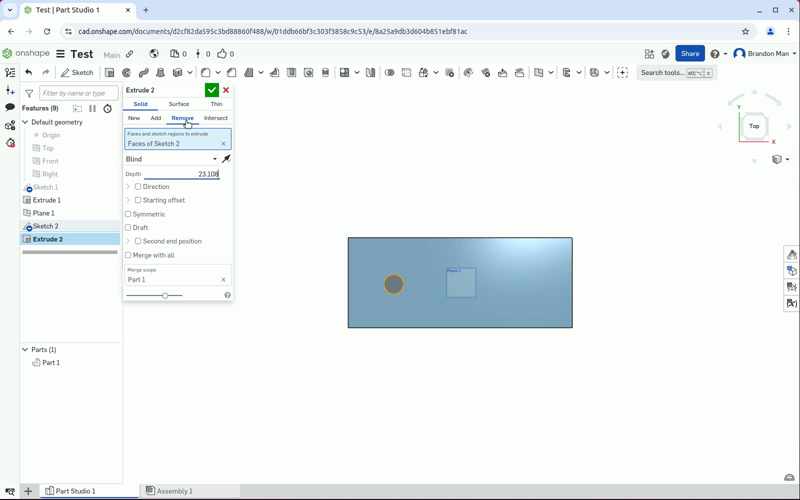
key(tab, 6)
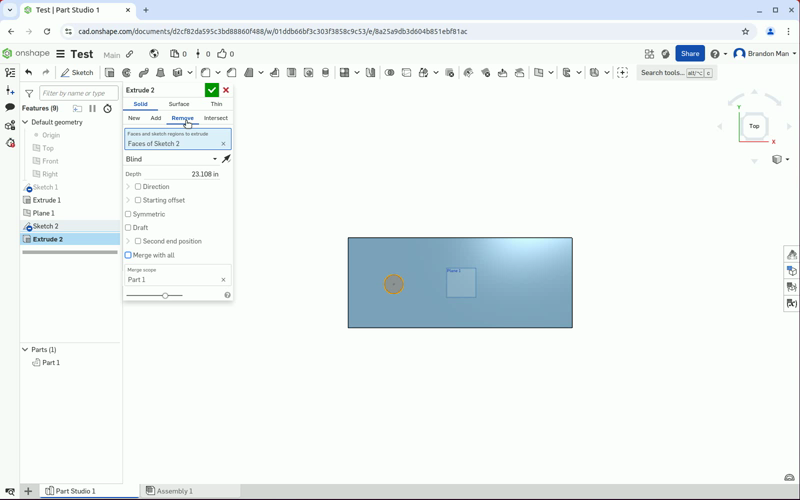
key(space)
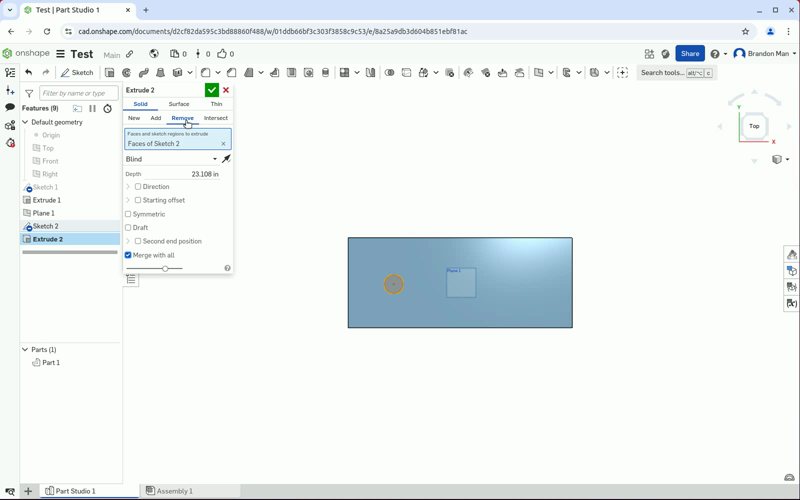
key(enter)
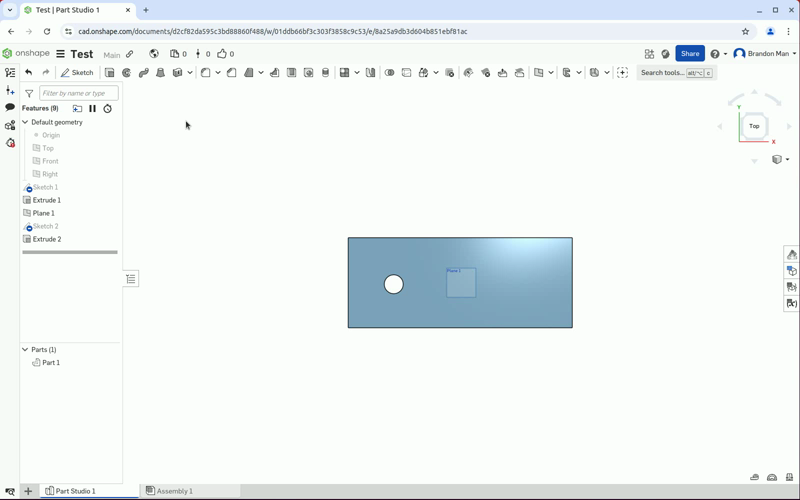
key(shift+h)
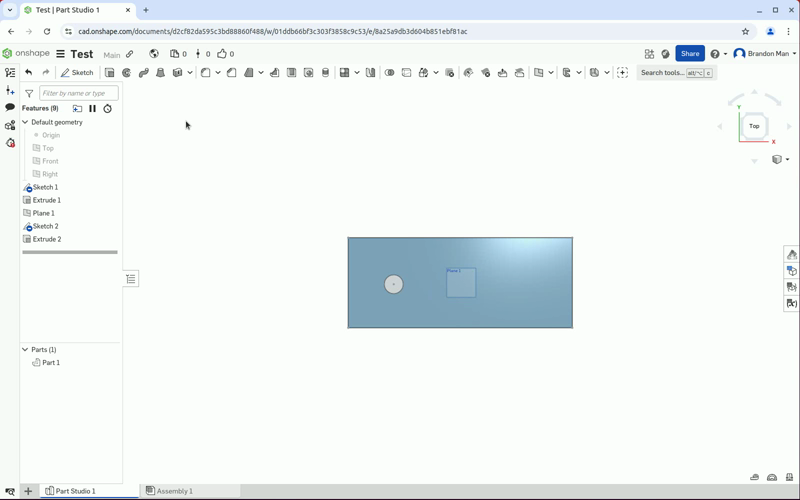
key(shift+h)
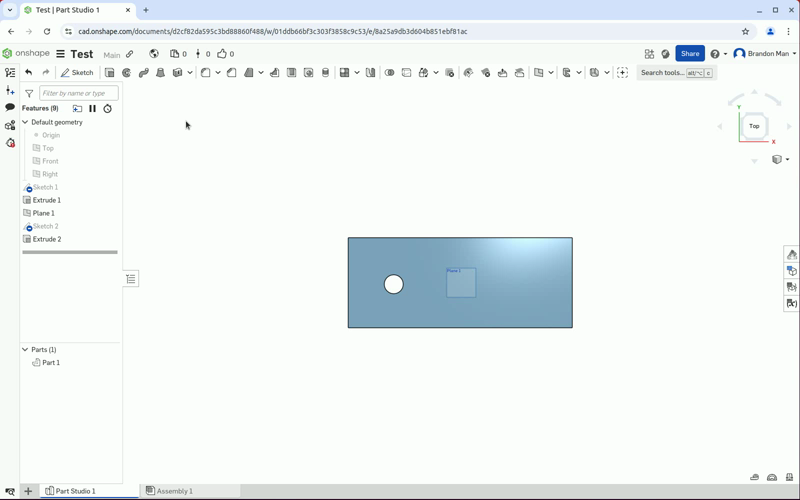
mouse_move(73, 189)
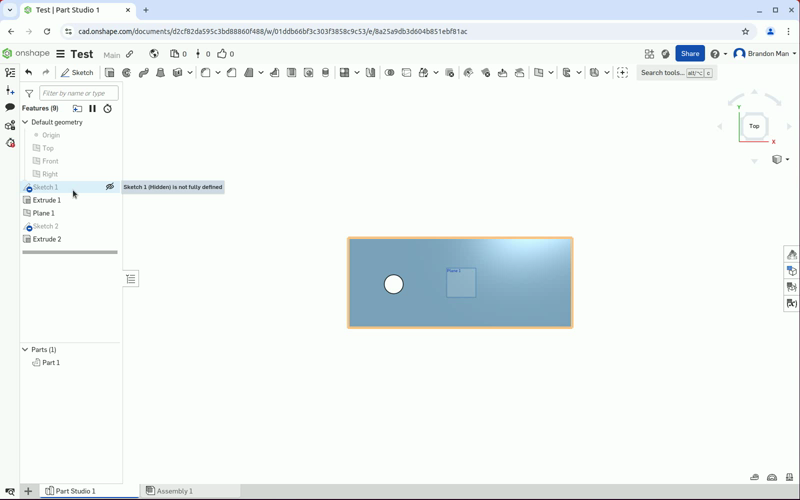
click(73, 189)
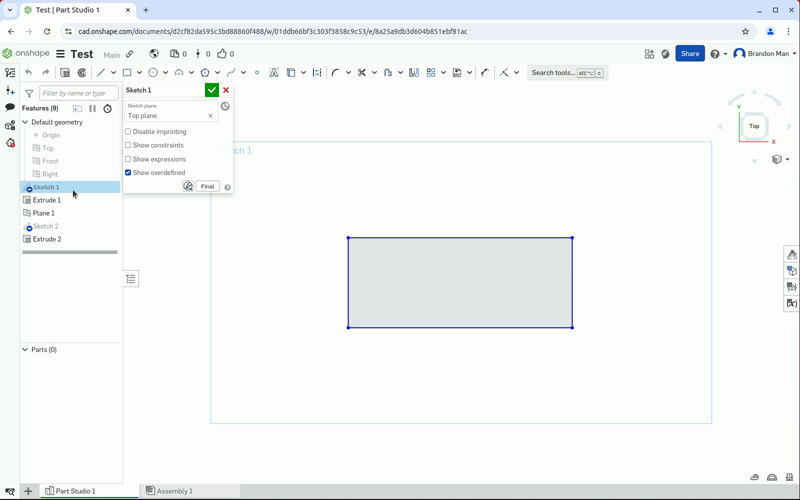
mouse_move(229, 92)
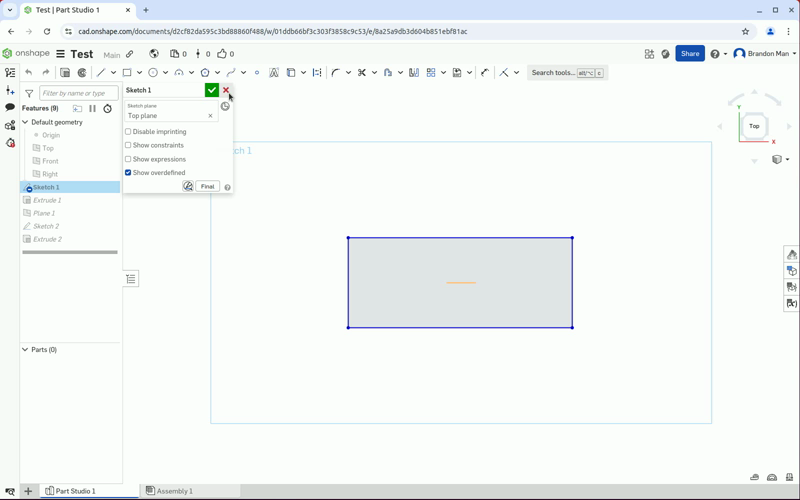
click(229, 92)
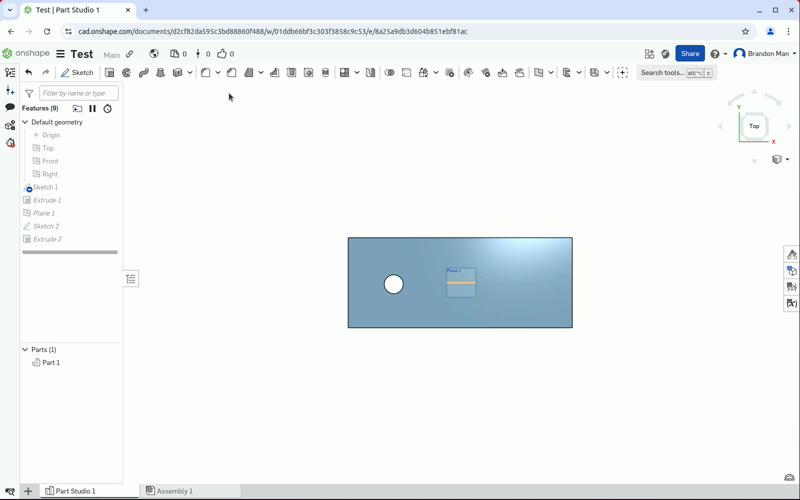
key(shift+s)
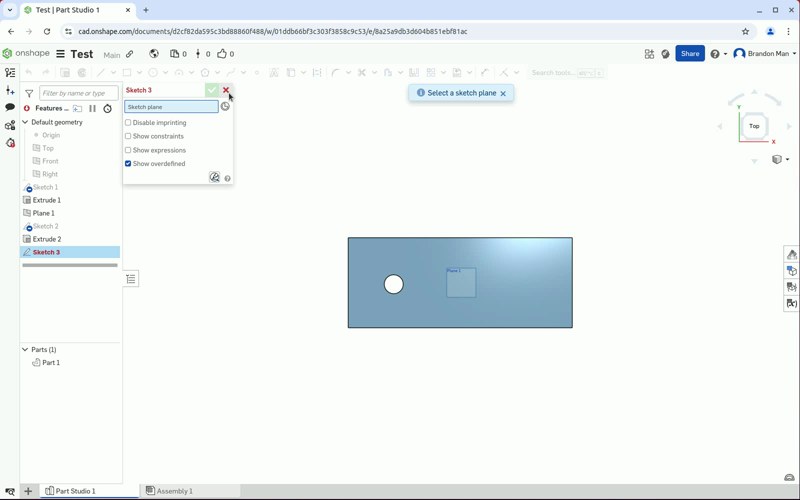
mouse_move(73, 215)
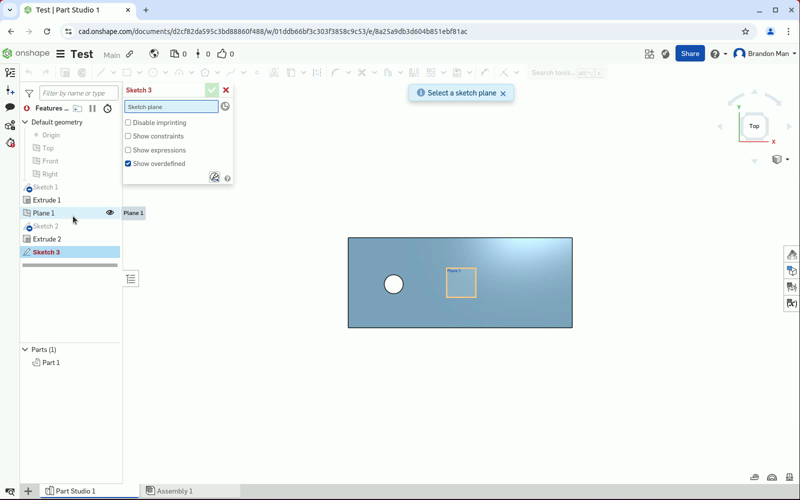
click(73, 215)
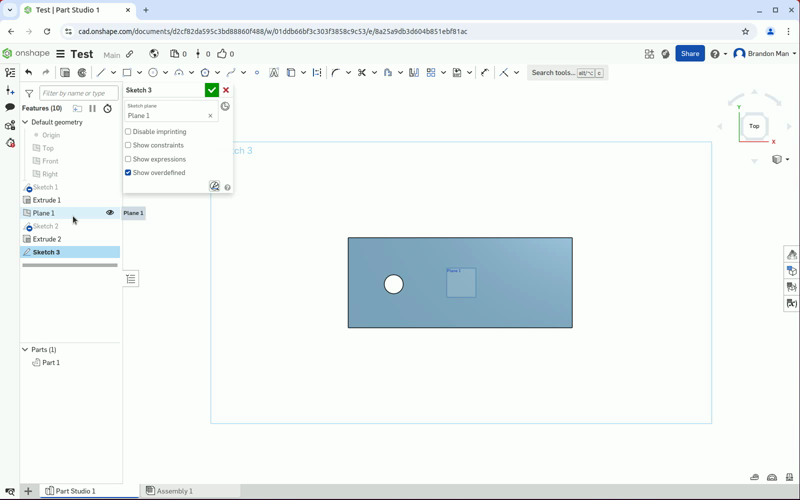
mouse_move(73, 352)
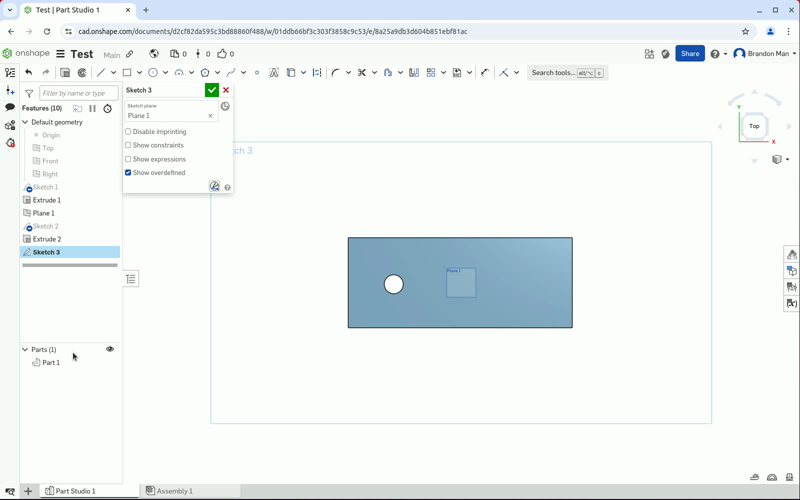
key(y)
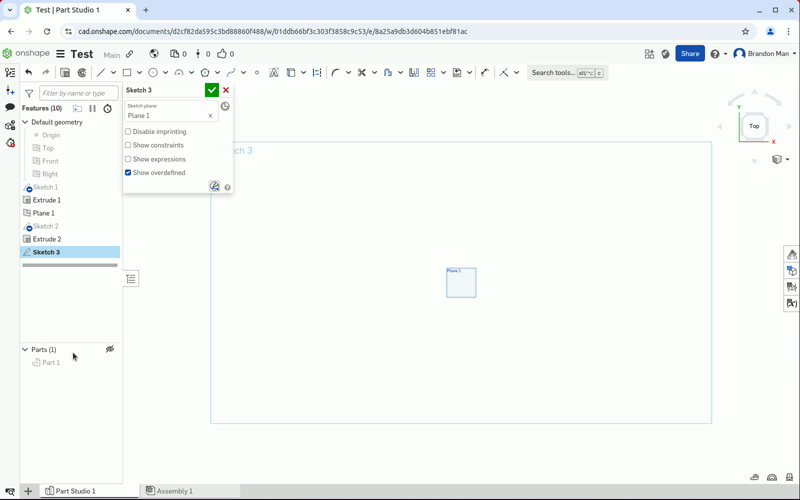
key(c)
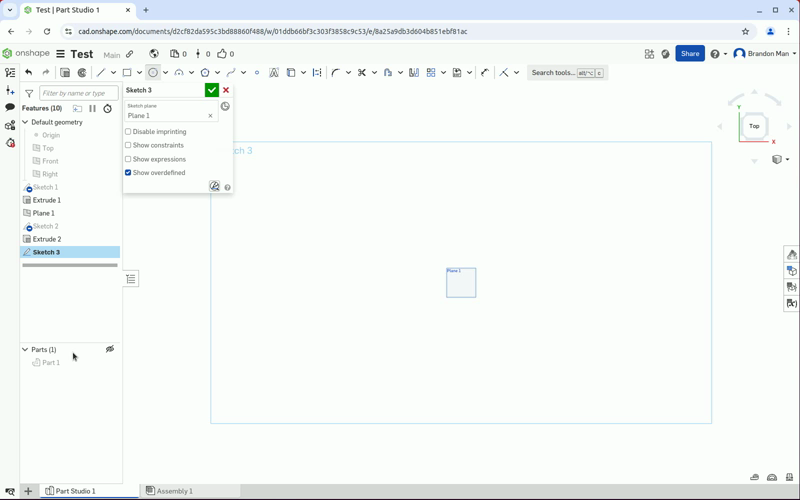
key_down(shift)
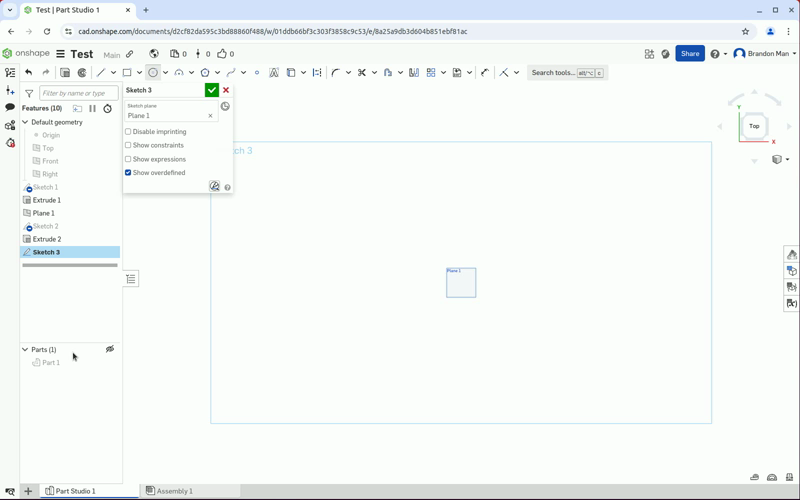
mouse_move(528, 282)
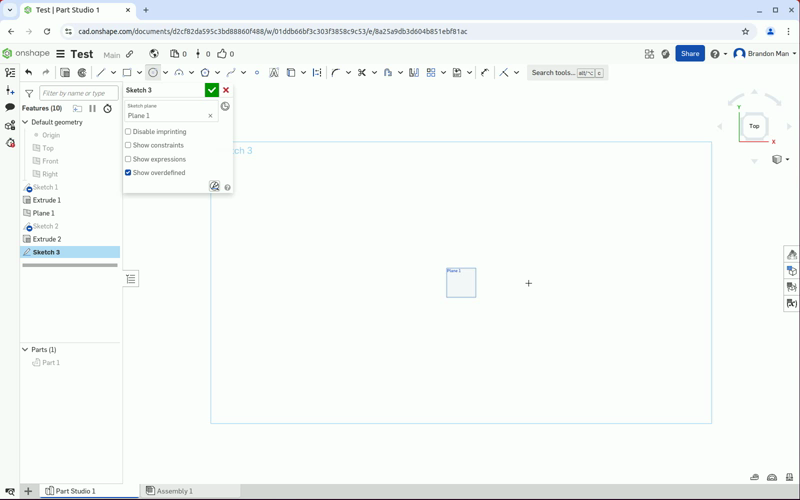
click(528, 282)
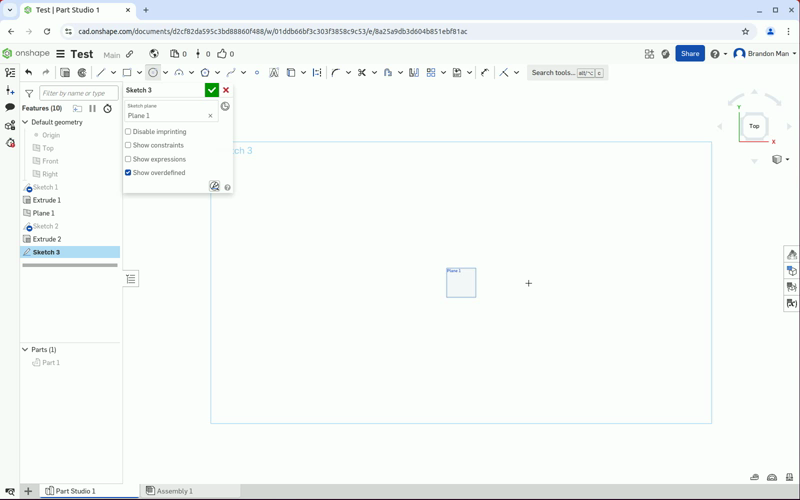
key_up(shift)
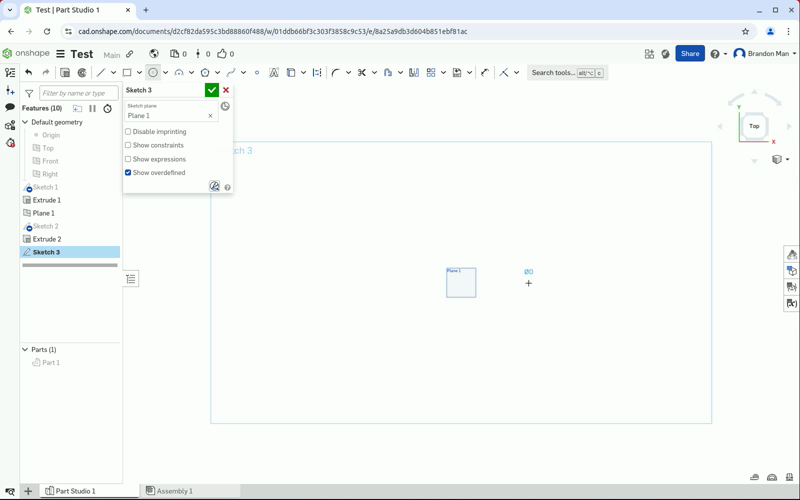
mouse_move(537, 282)
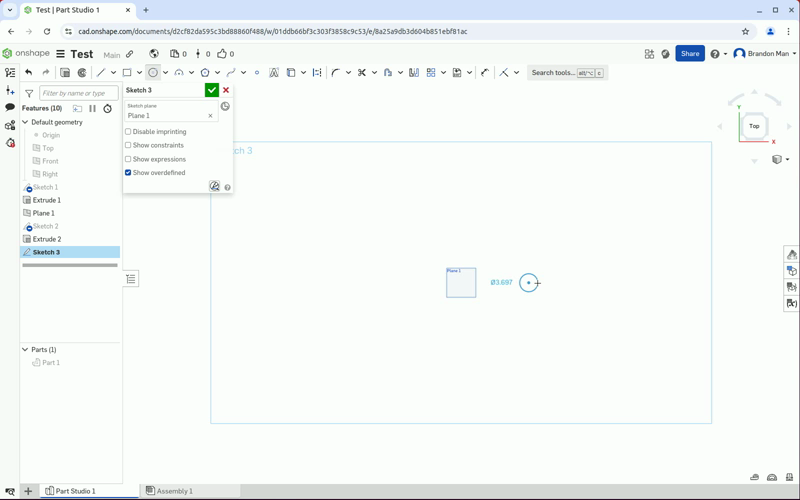
click(537, 282)
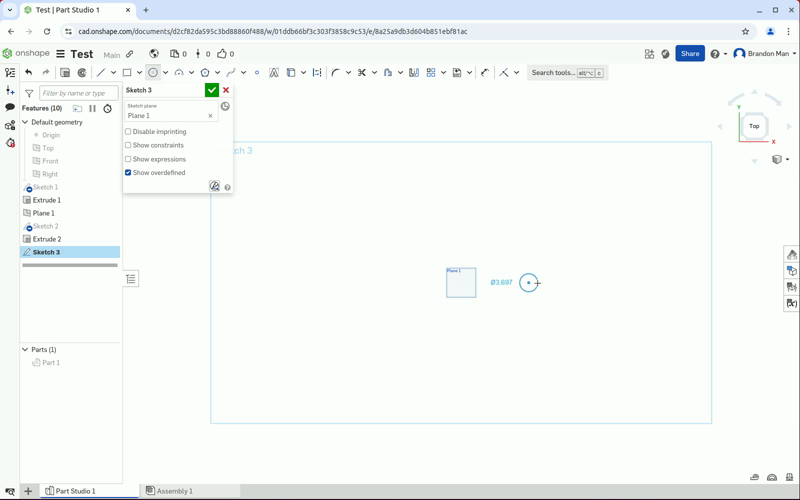
key(esc)
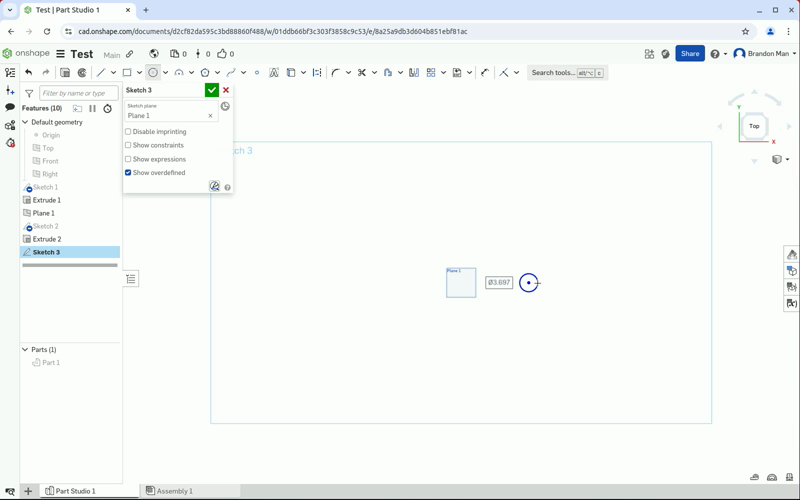
mouse_move(529, 285)
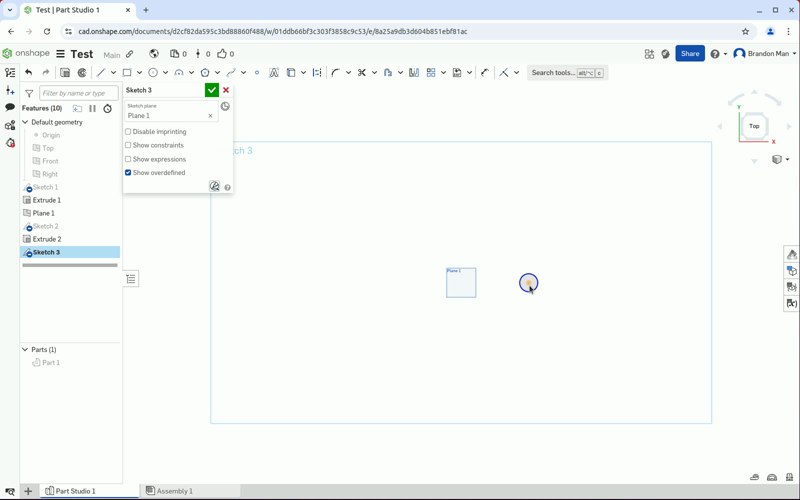
scroll(6)
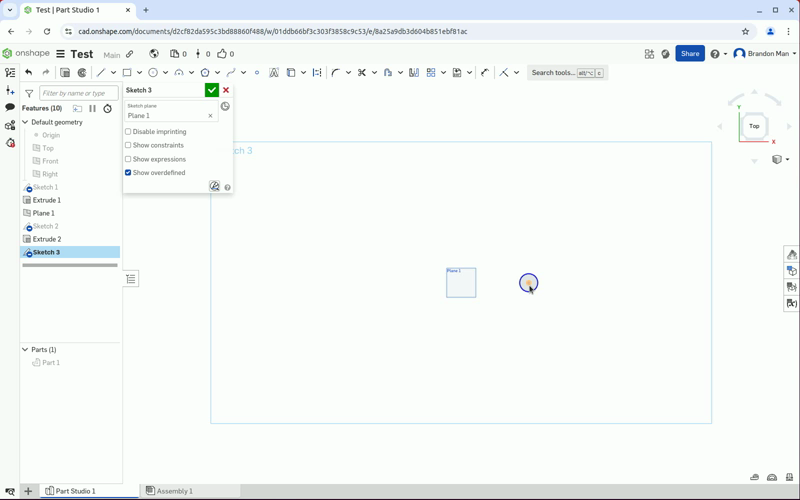
scroll(6)
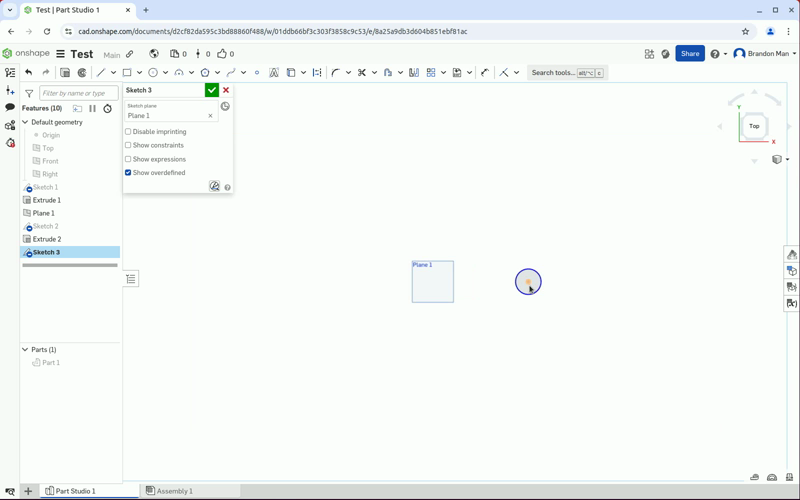
scroll(6)
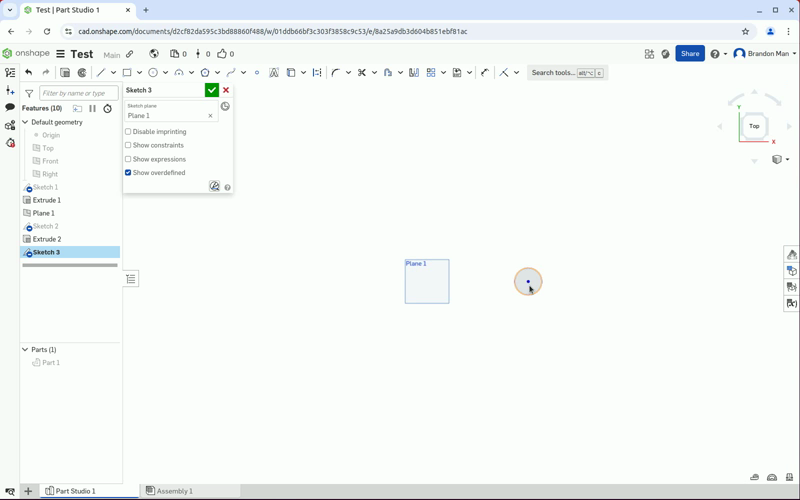
scroll(6)
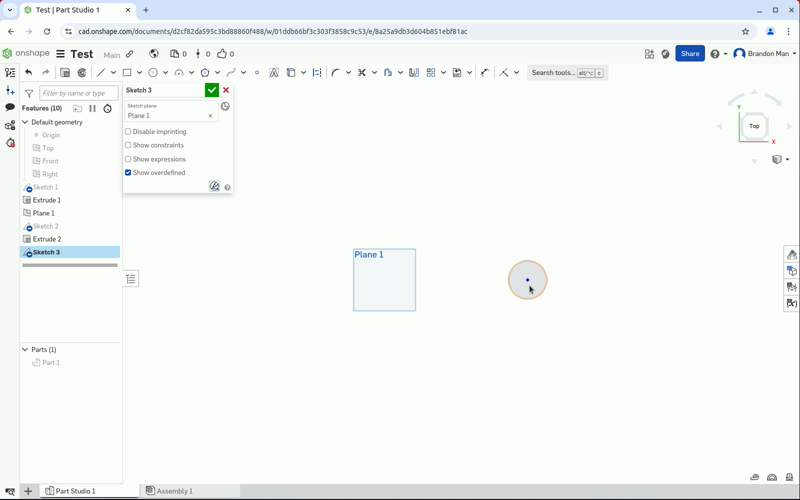
scroll(6)
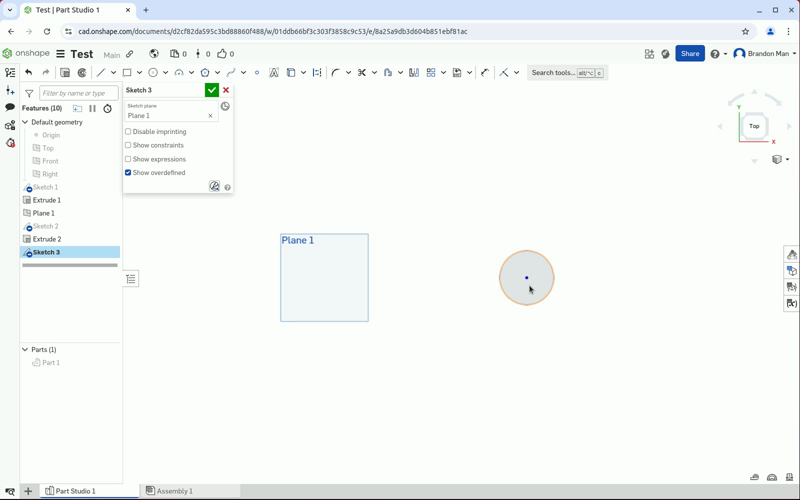
scroll(6)
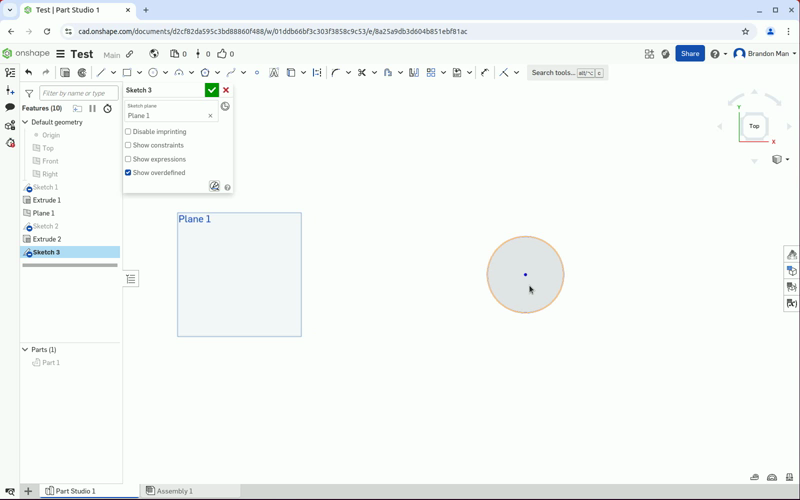
scroll(6)
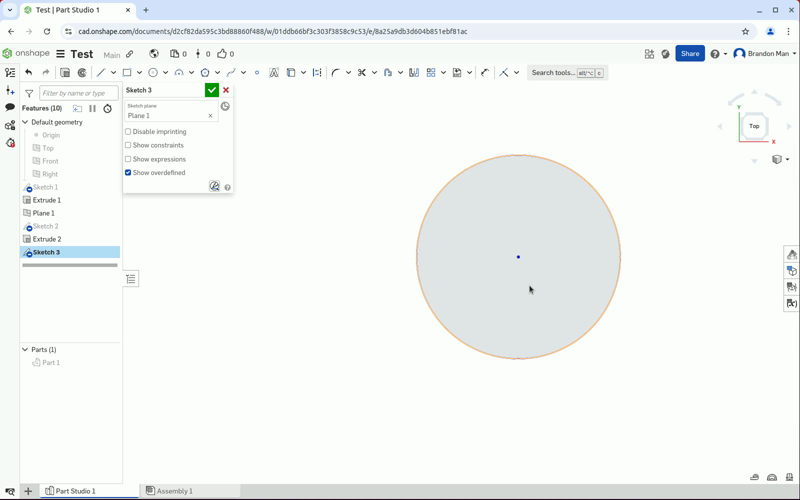
click(529, 285)
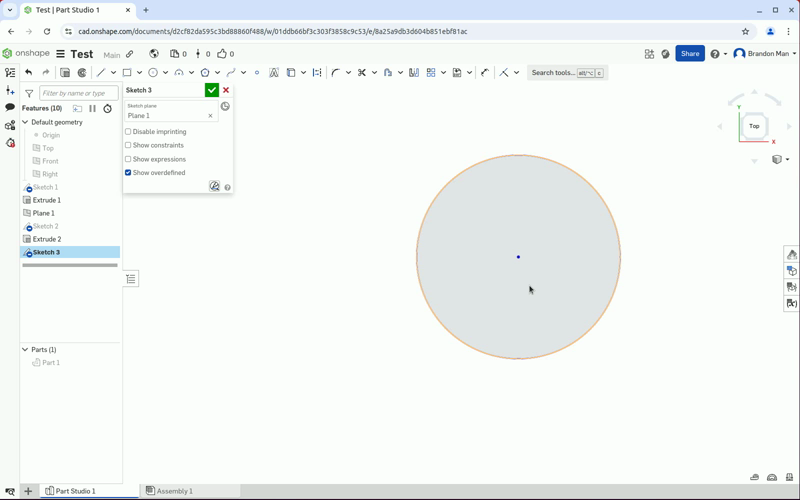
scroll(-6)
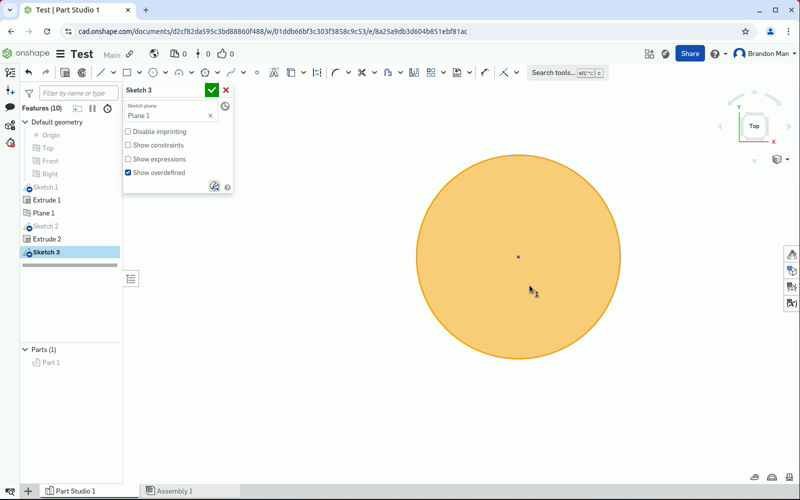
scroll(-6)
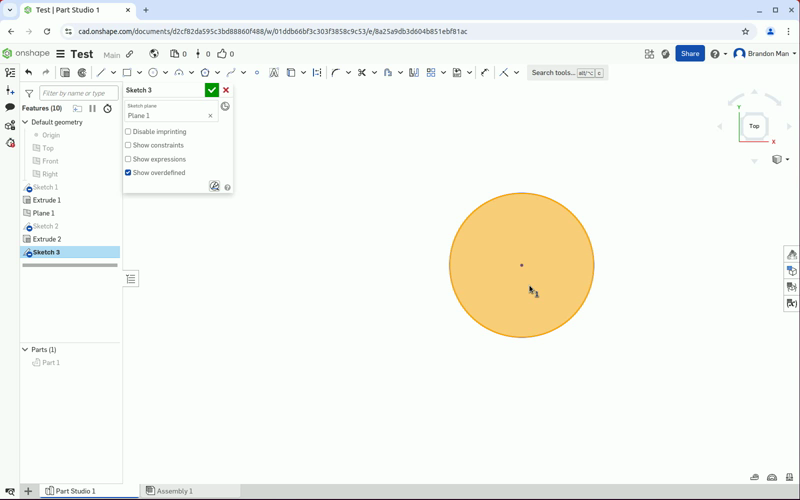
scroll(-6)
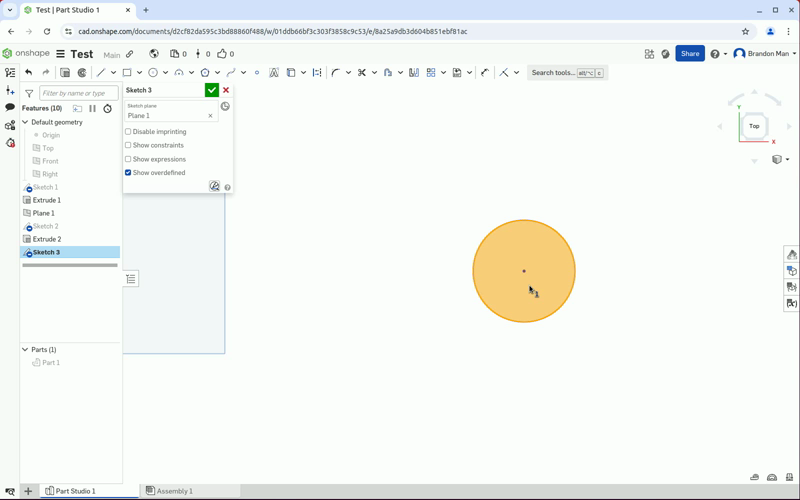
scroll(-6)
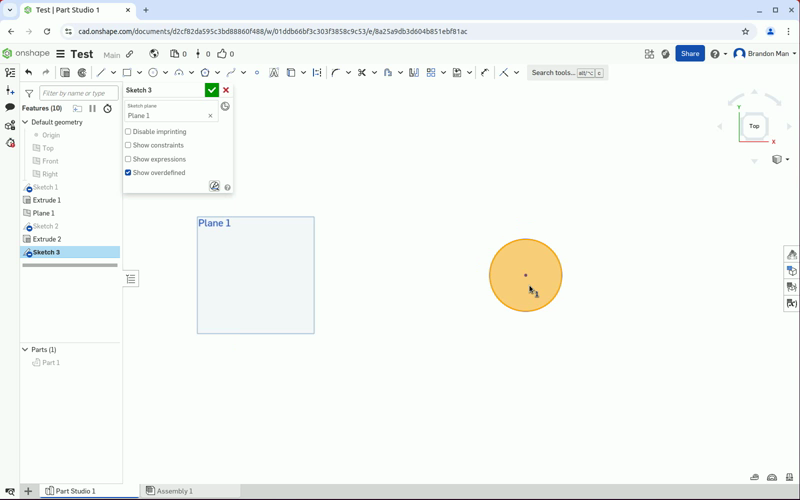
scroll(-6)
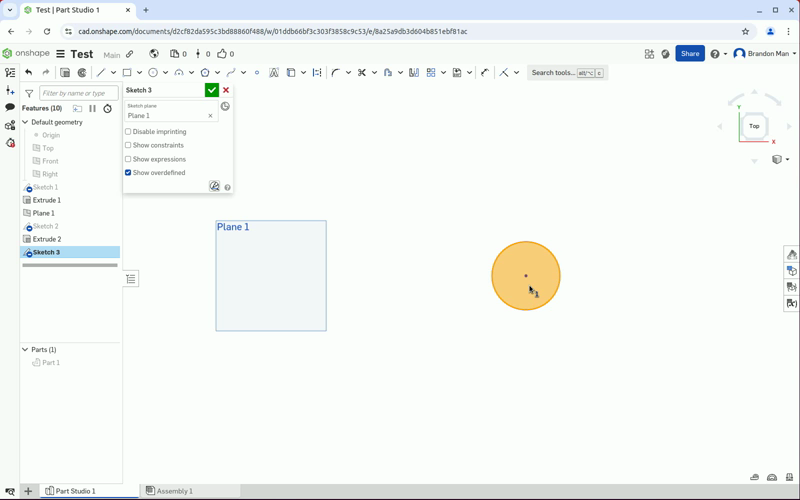
scroll(-6)
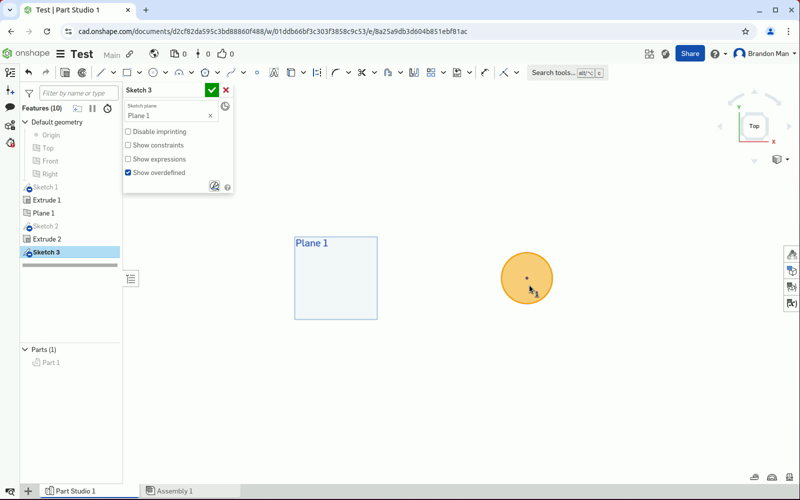
scroll(-6)
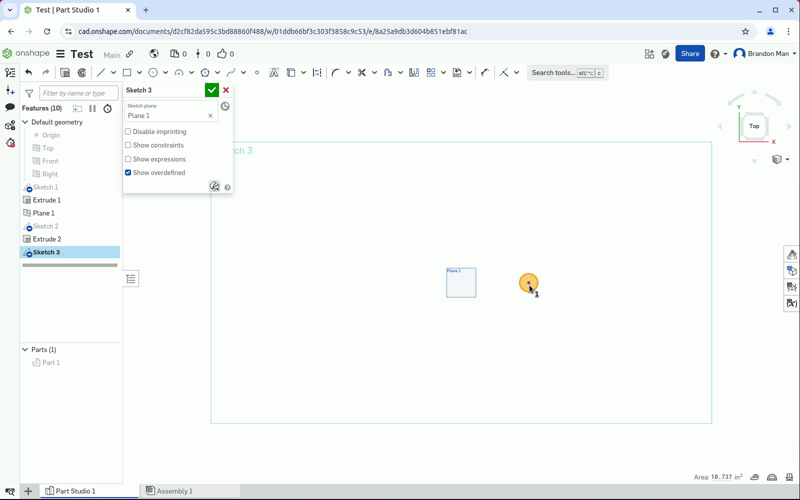
mouse_move(73, 352)
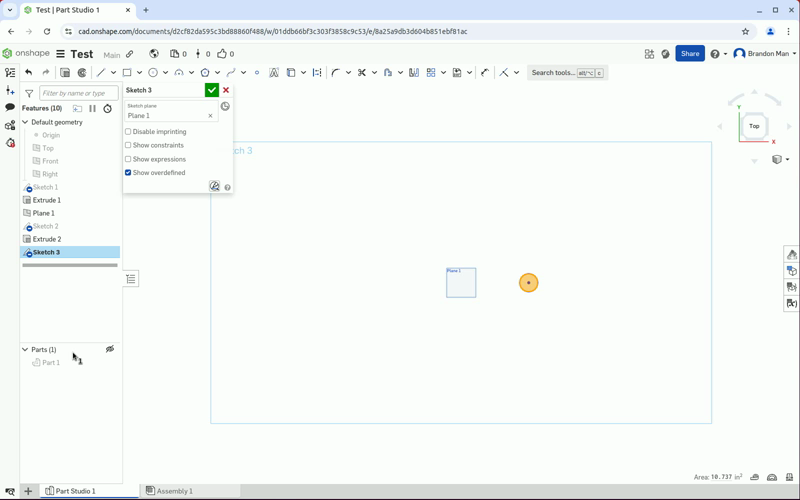
key(shift+y)
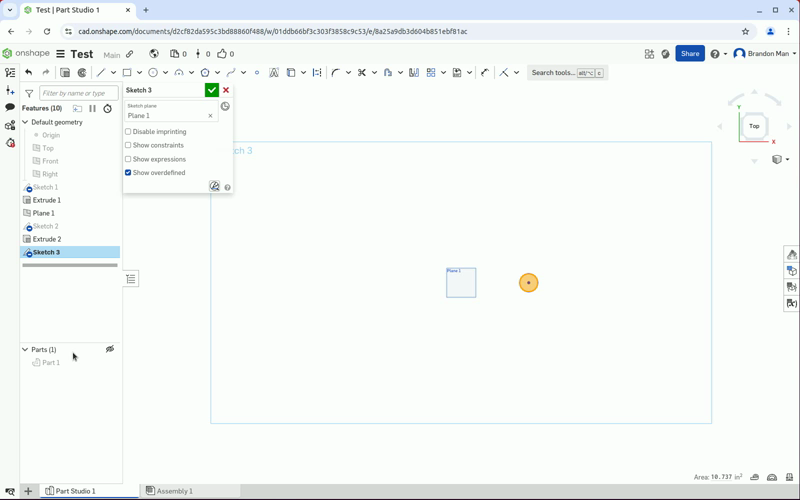
key(shift+e)
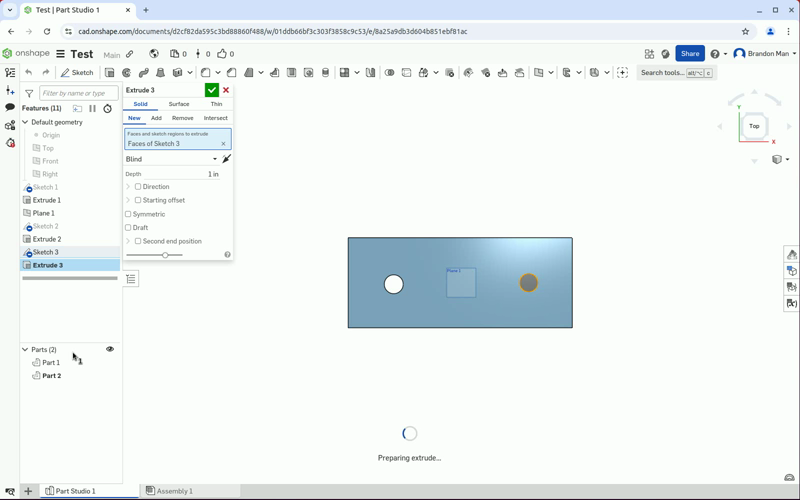
mouse_move(143, 106)
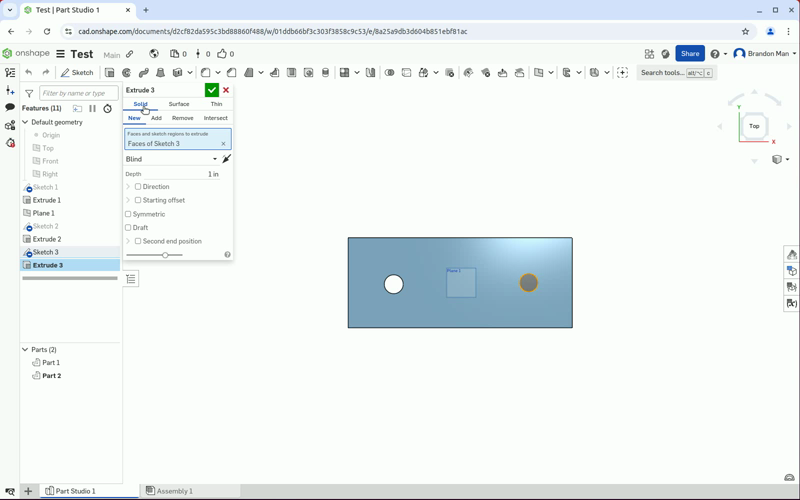
click(143, 106)
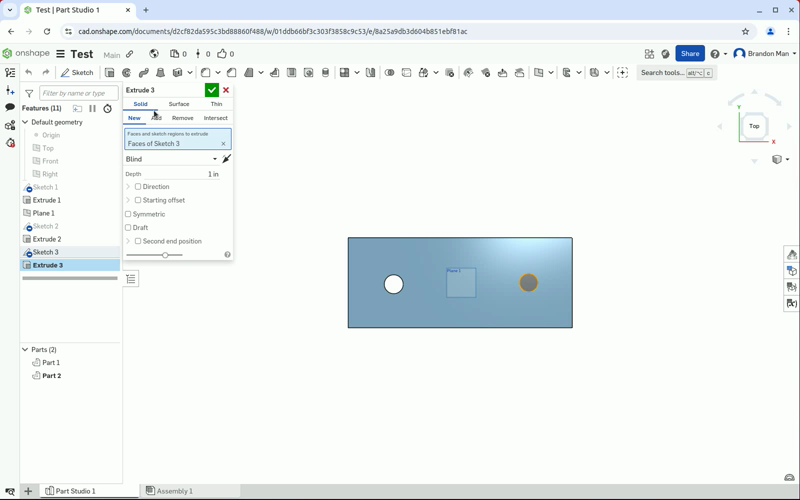
mouse_move(186, 120)
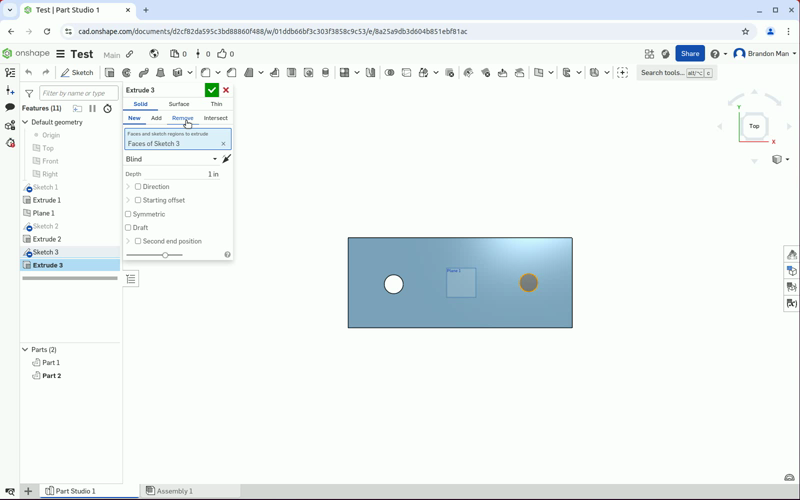
click(186, 120)
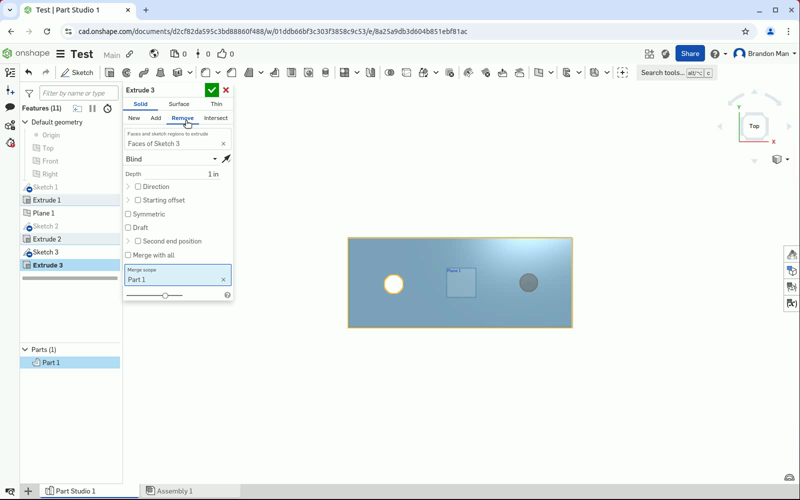
key(tab, 4)
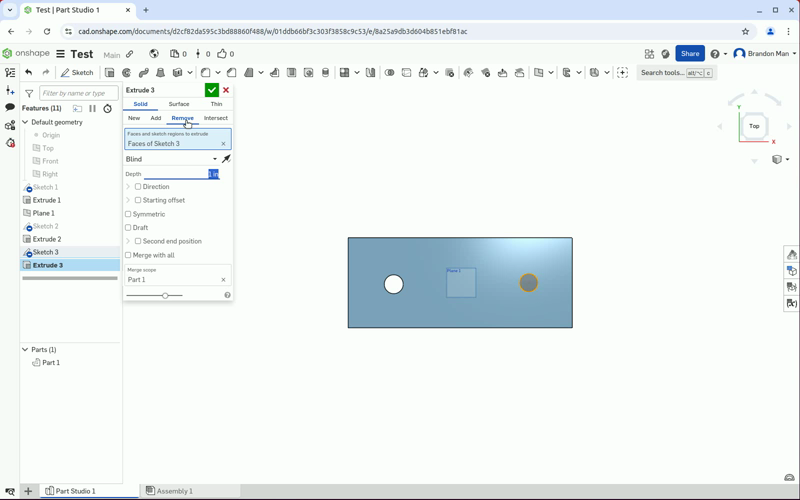
text(23.108)
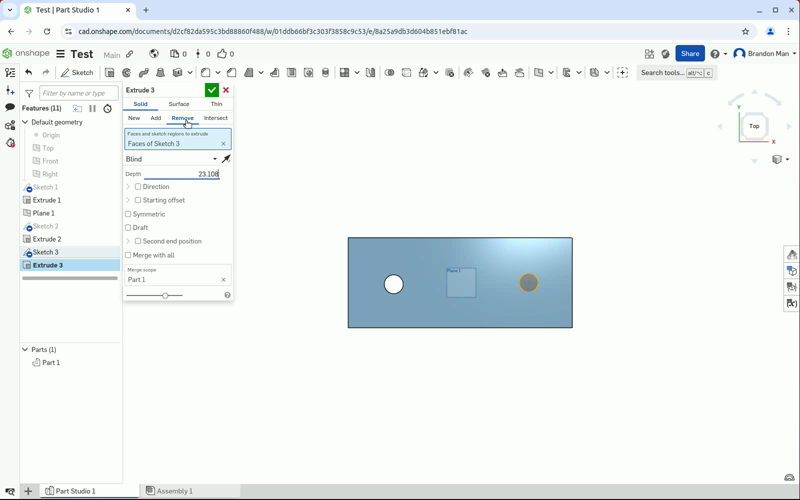
key(tab, 6)
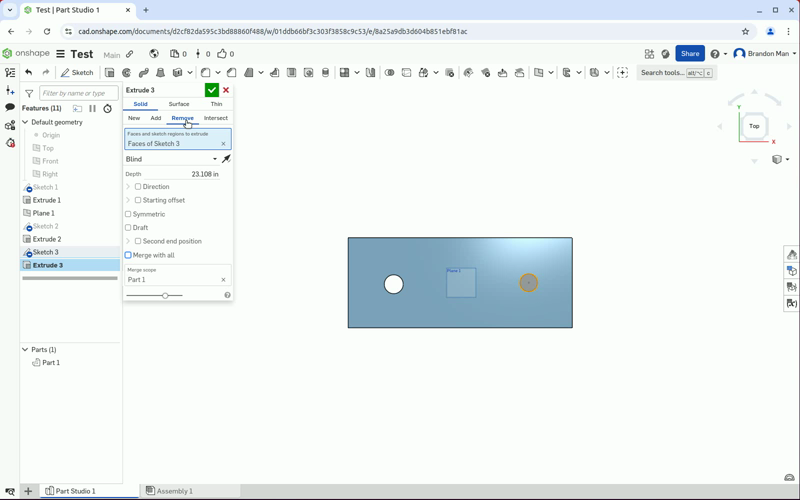
key(space)
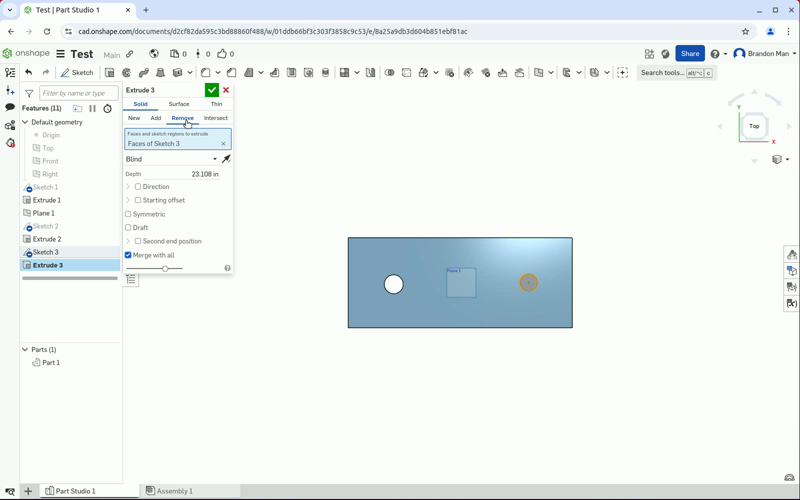
key(enter)
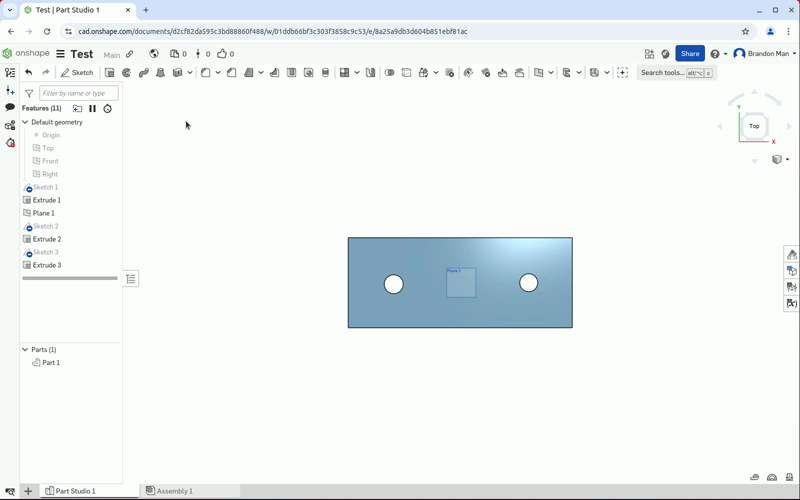
key(shift+h)
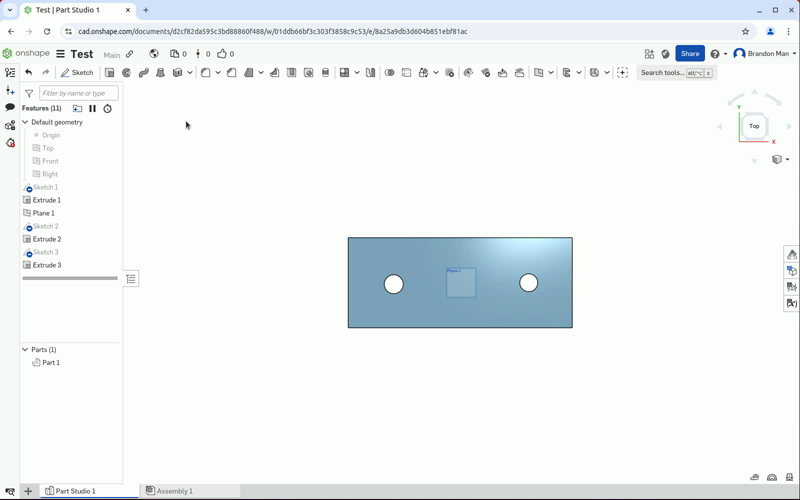
key(shift+h)
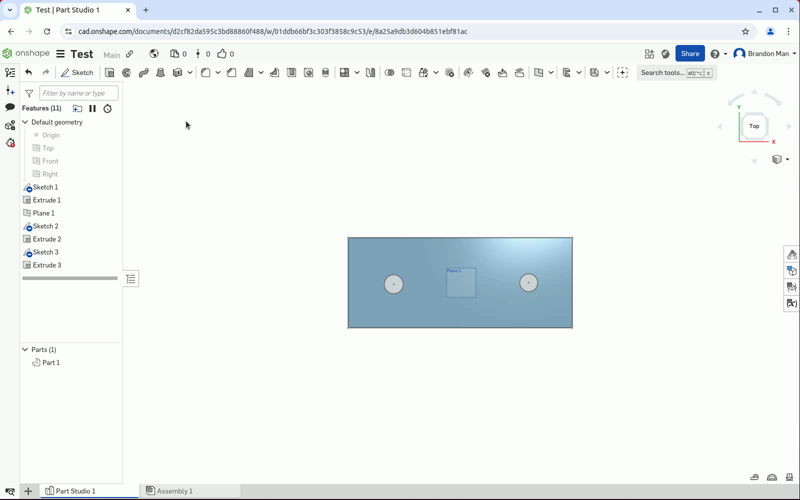
key(shift+7)
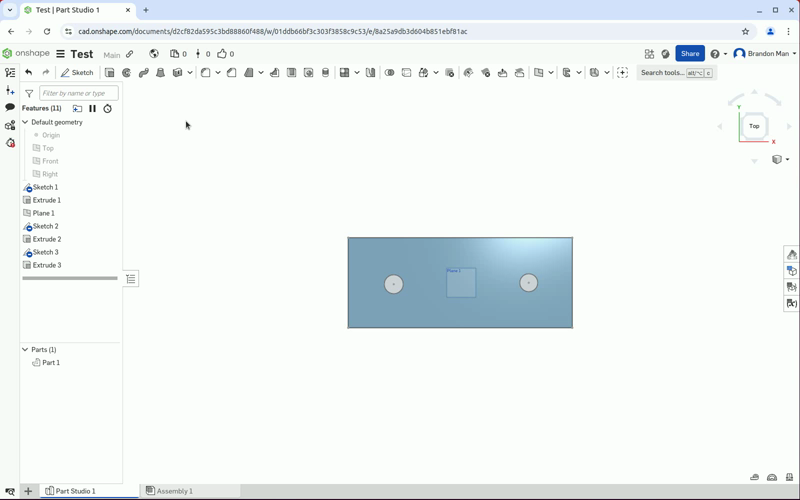
key(up, 3)
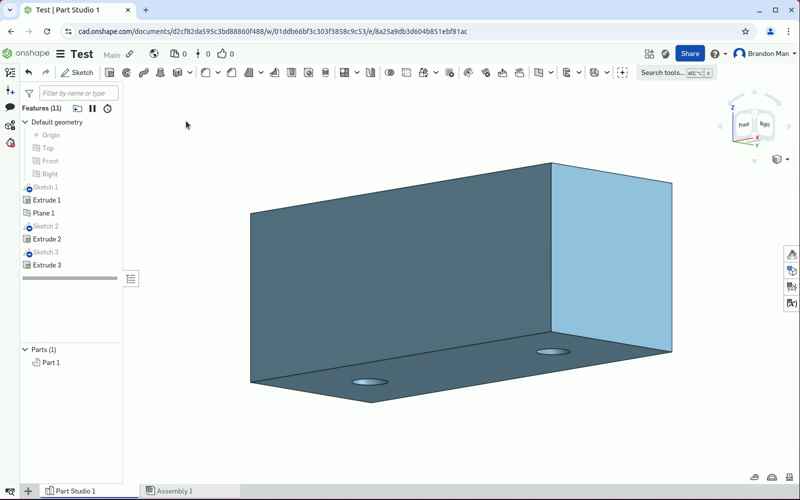
key(left, 3)
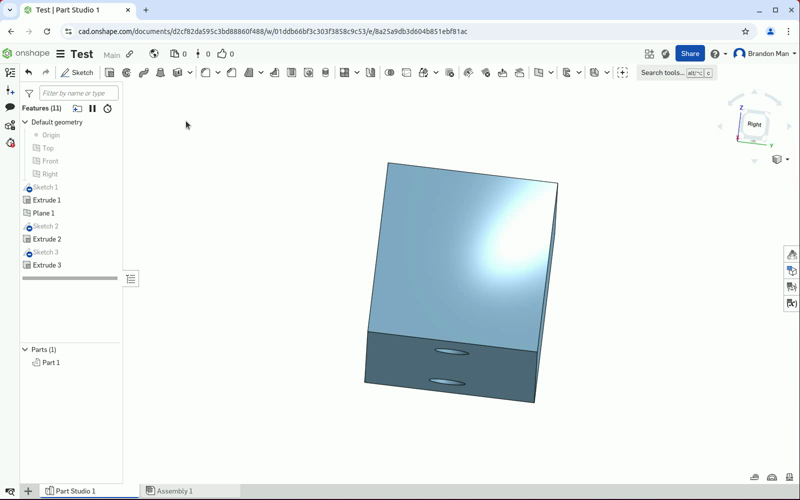
key(right, 3)
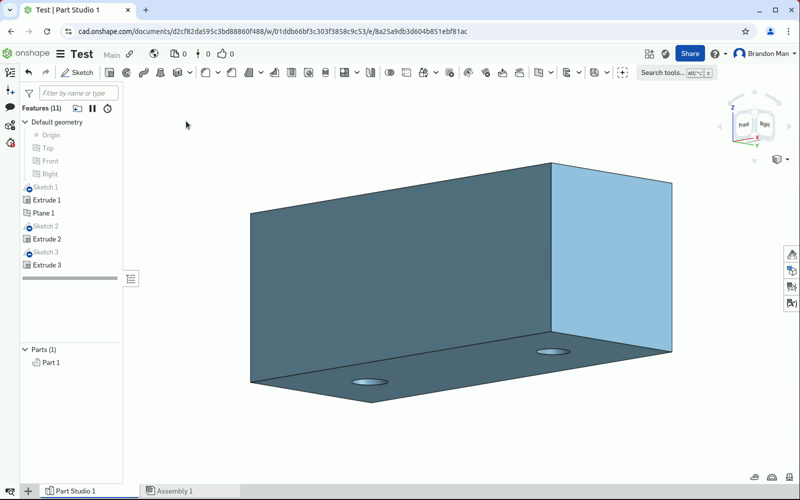
key(down, 3)
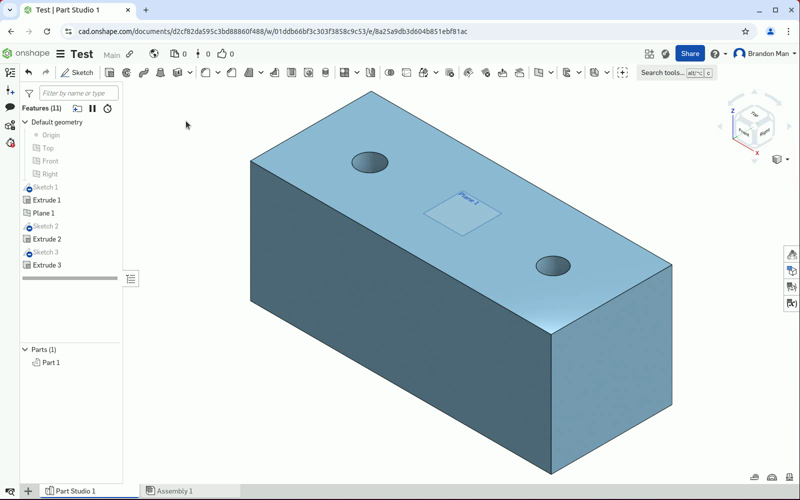
mouse_move(73, 189)
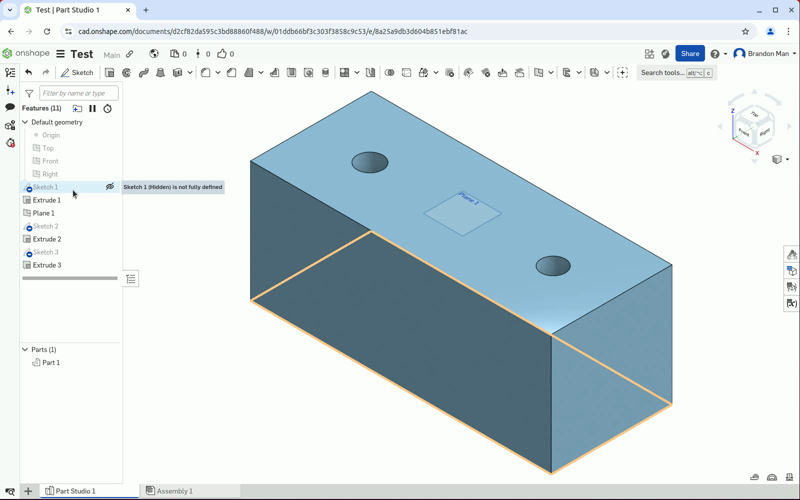
click(73, 189)